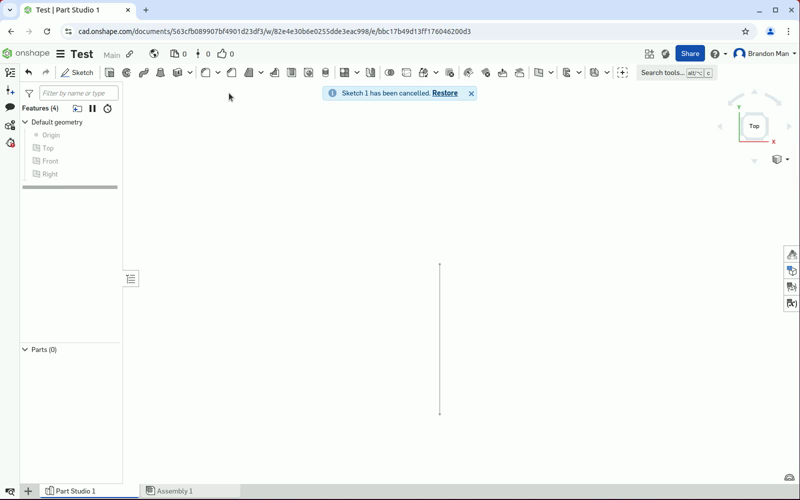
key(shift+h)
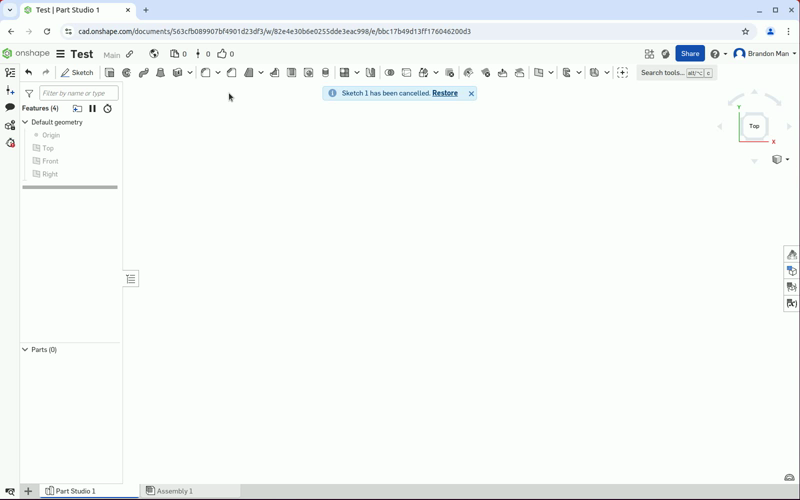
key(shift+s)
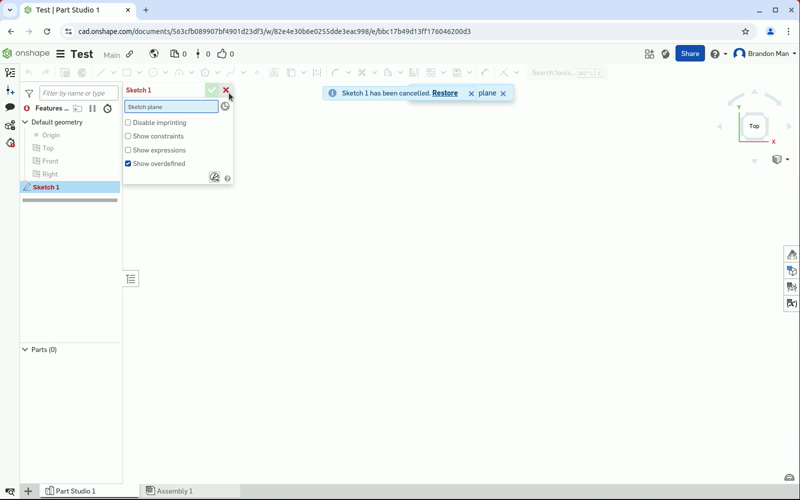
mouse_move(73, 150)
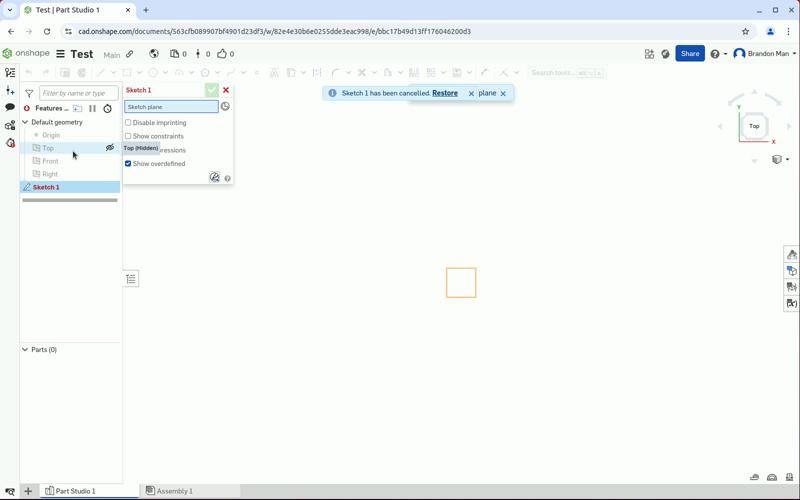
click(73, 150)
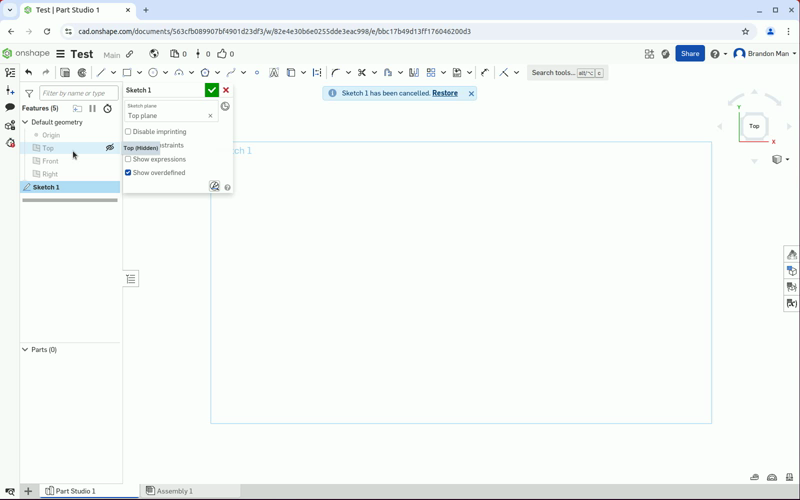
mouse_move(73, 352)
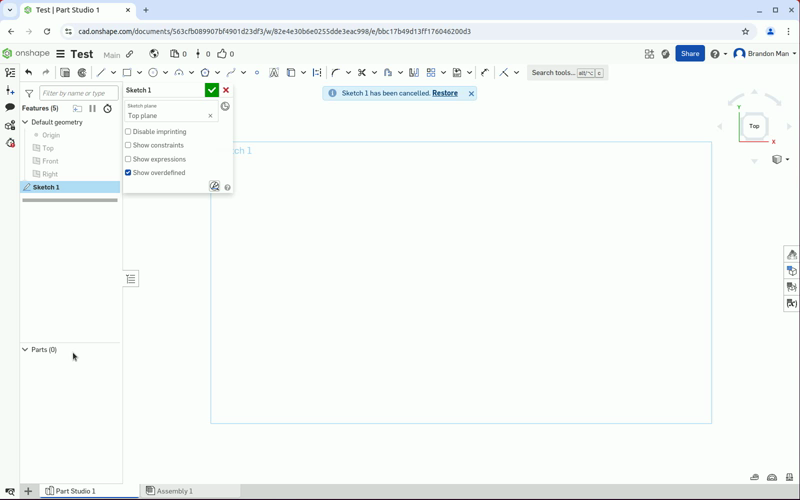
key(y)
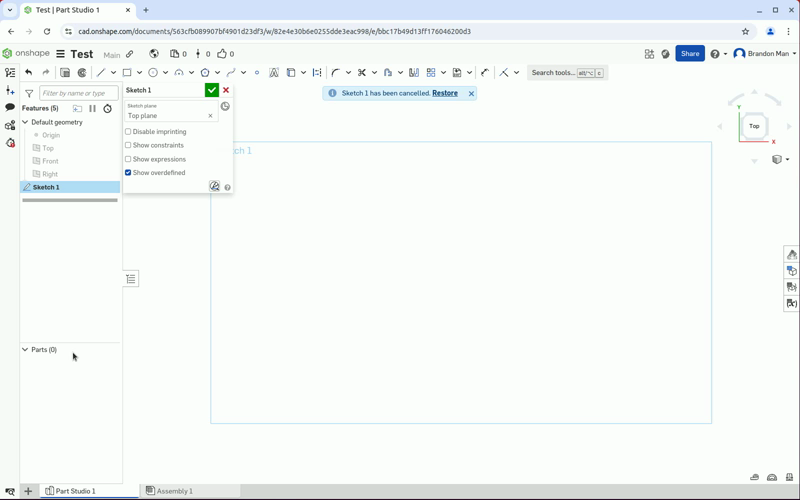
key(c)
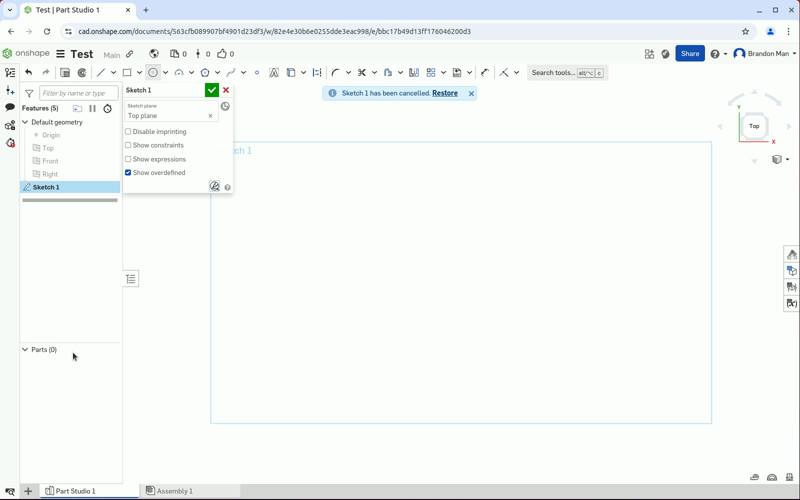
key_down(shift)
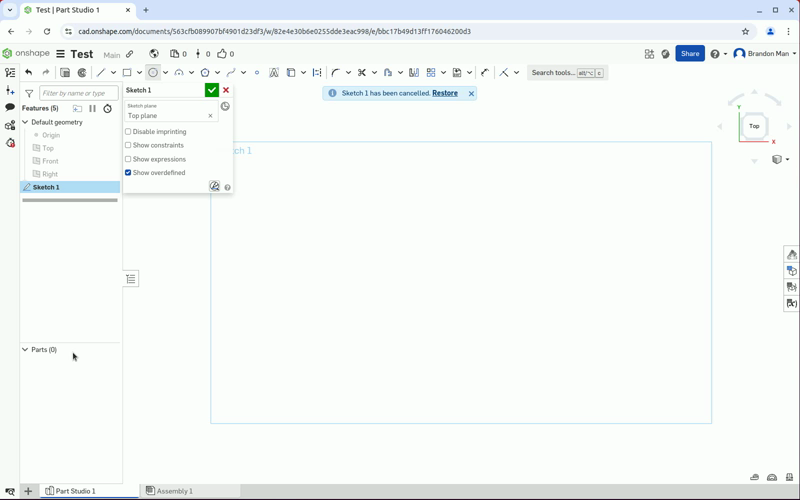
mouse_move(508, 253)
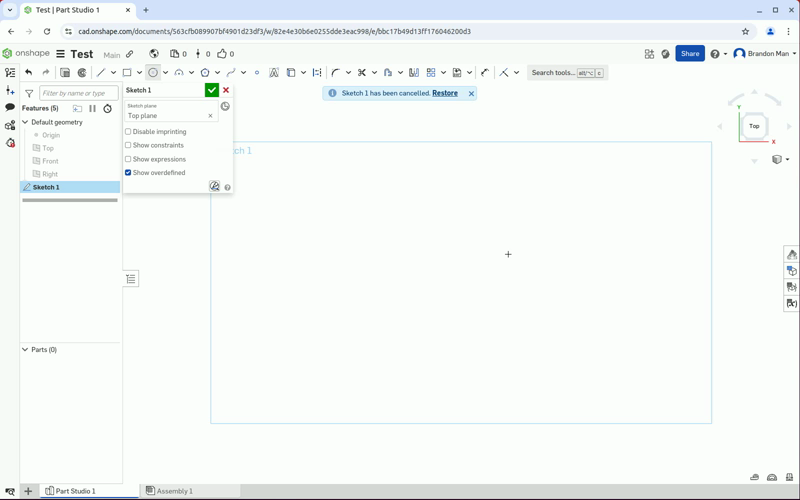
click(508, 253)
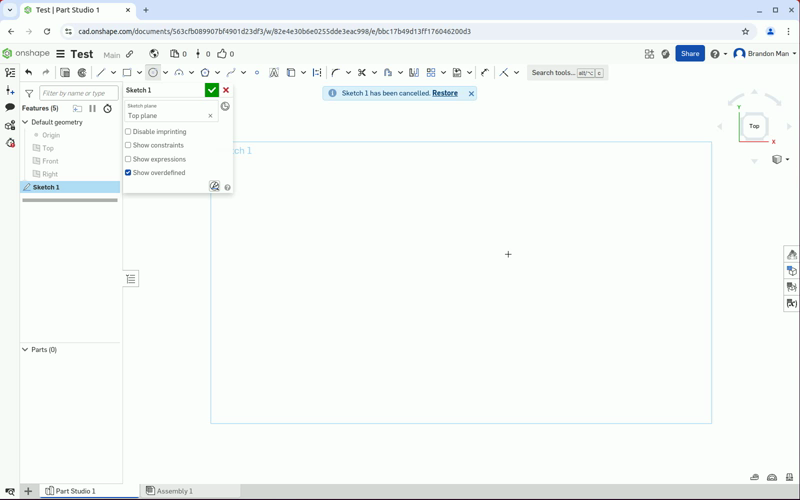
key_up(shift)
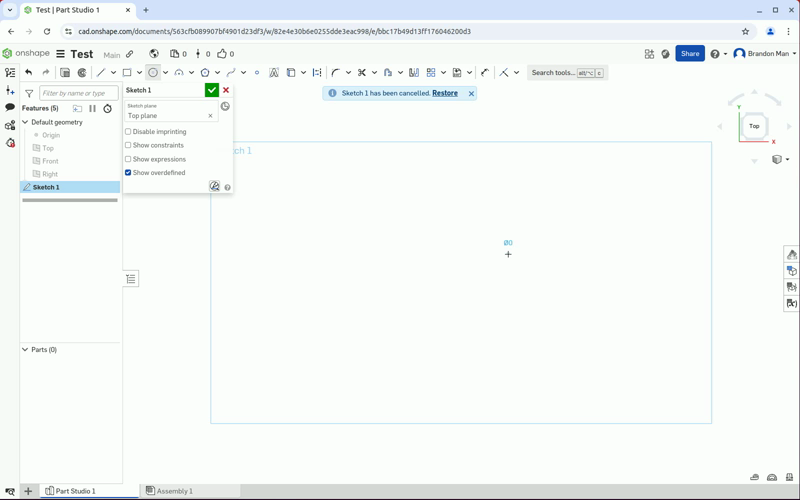
mouse_move(574, 253)
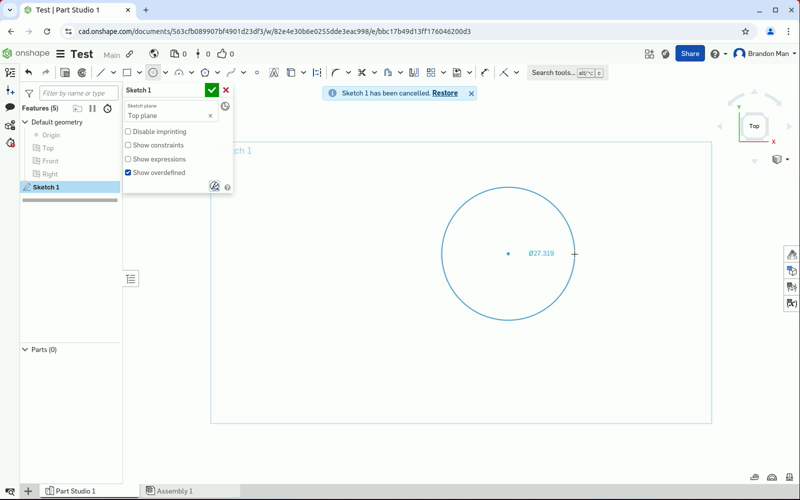
click(574, 253)
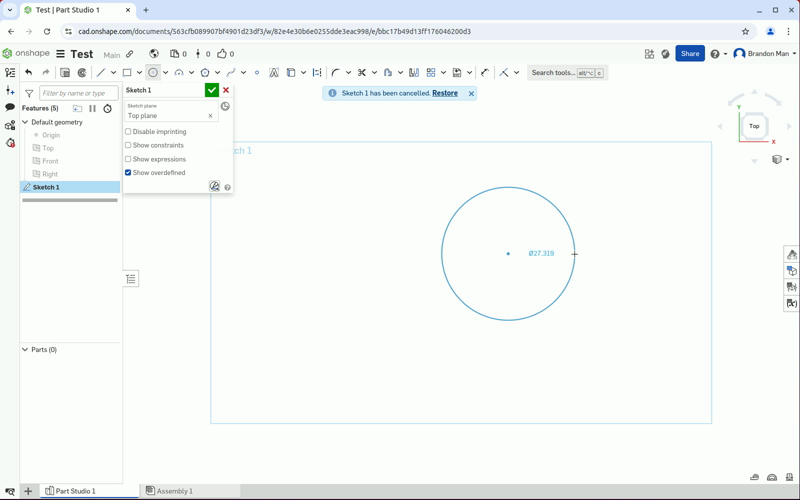
key(esc)
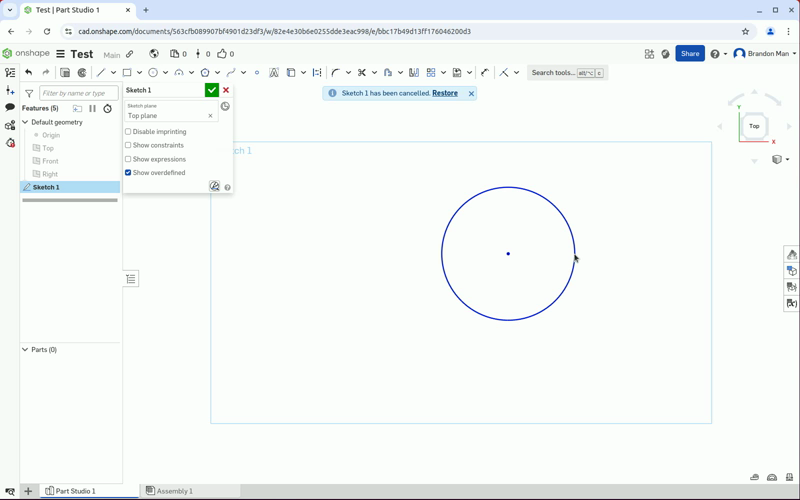
key(c)
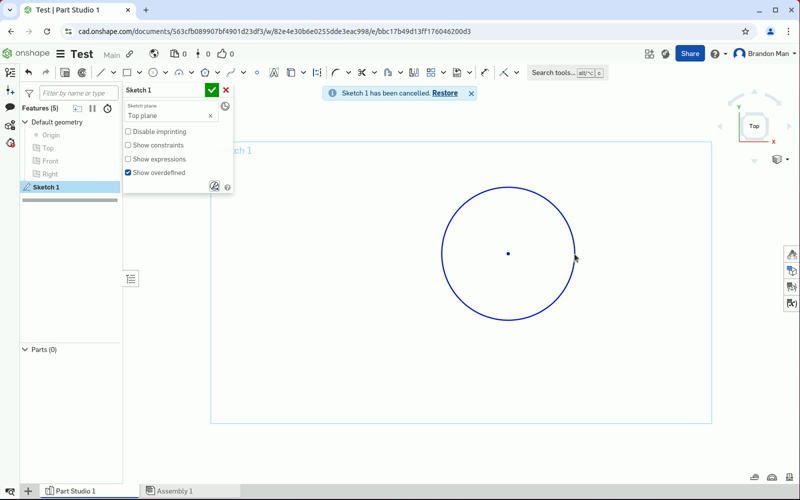
key_down(shift)
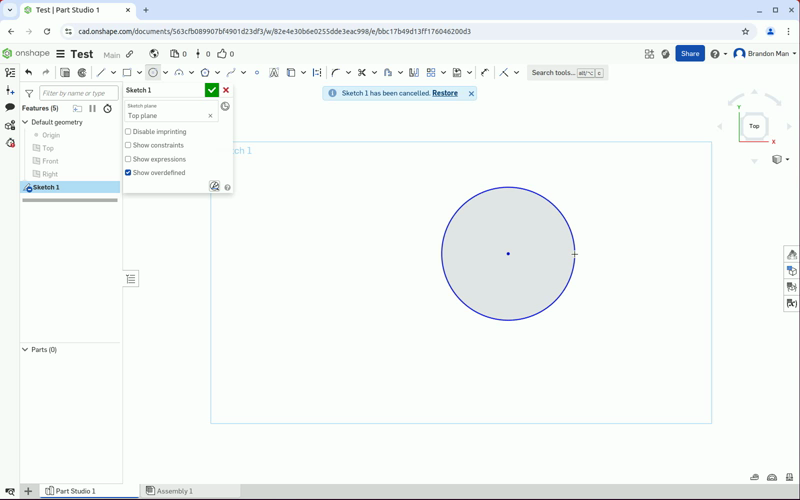
mouse_move(508, 253)
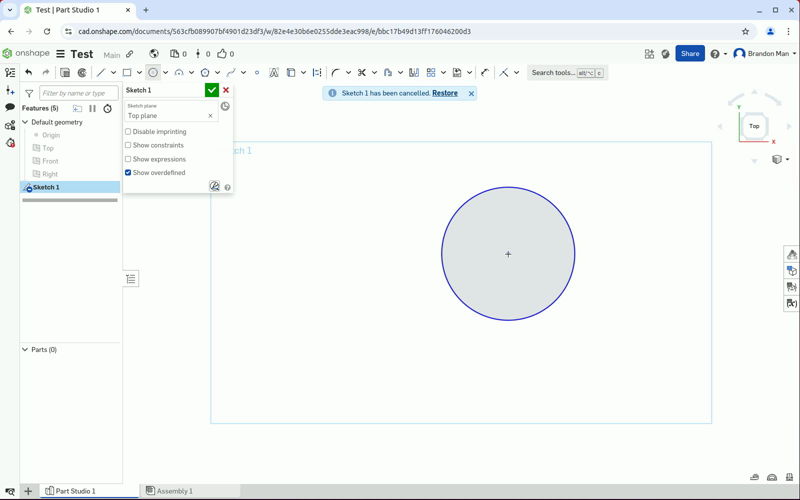
click(508, 253)
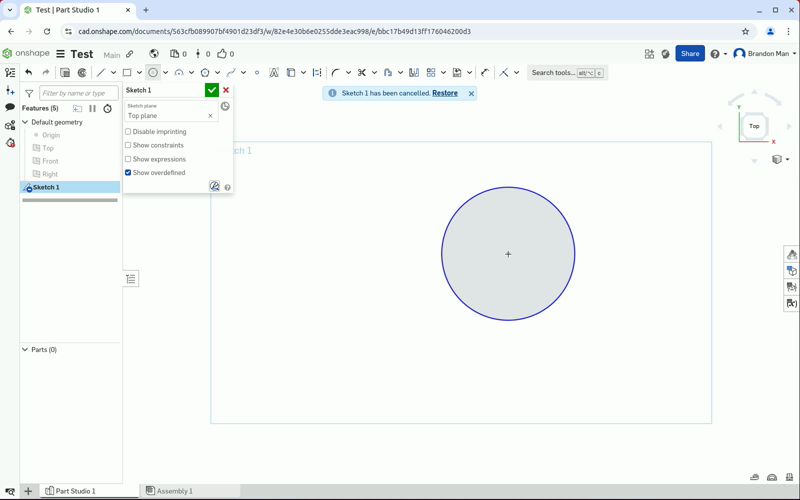
key_up(shift)
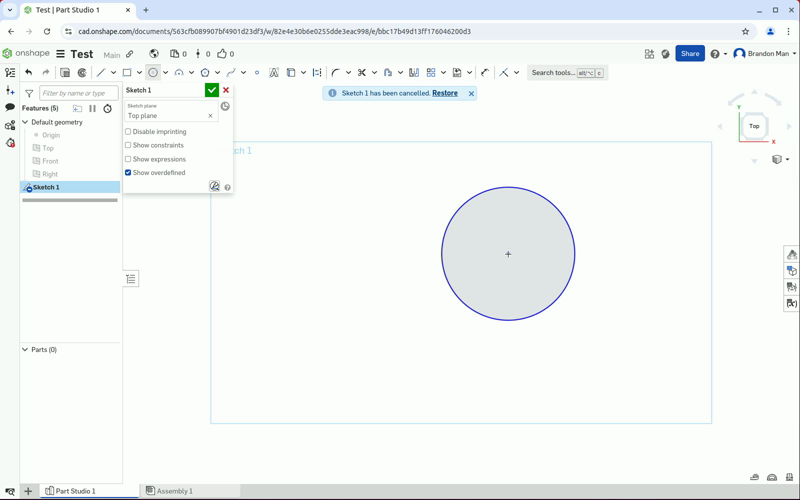
mouse_move(552, 253)
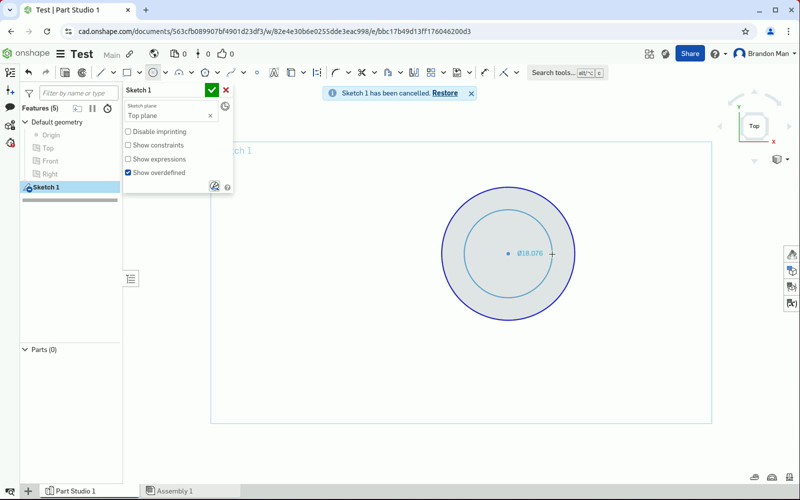
click(552, 253)
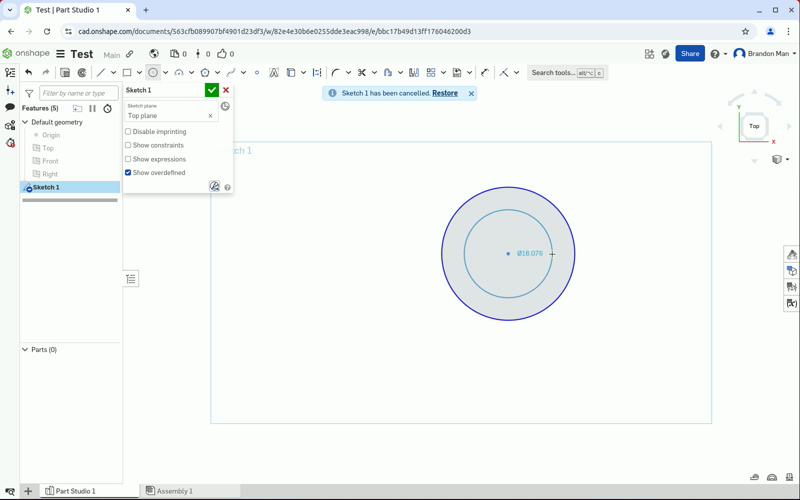
key(esc)
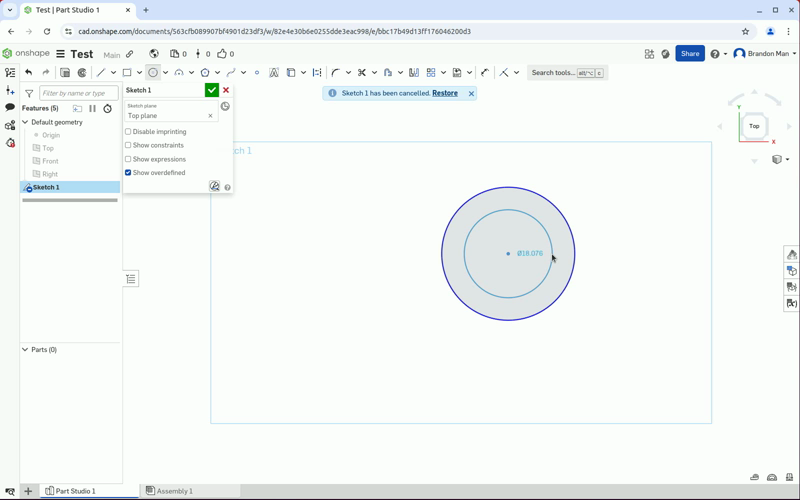
mouse_move(549, 221)
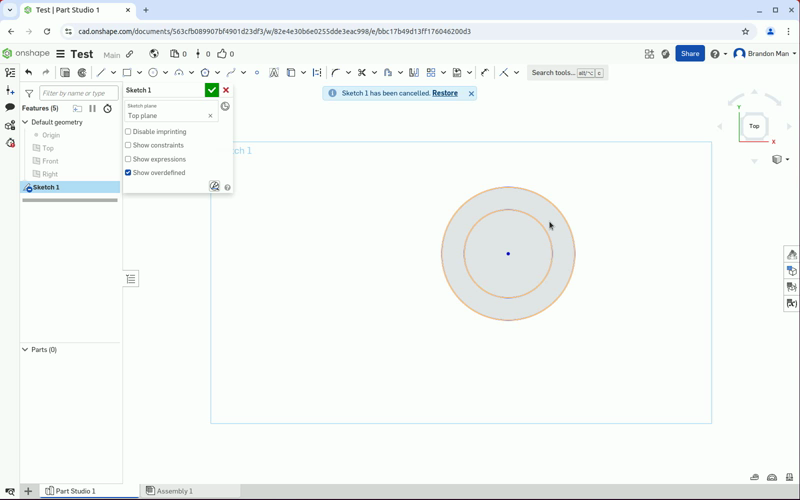
click(549, 221)
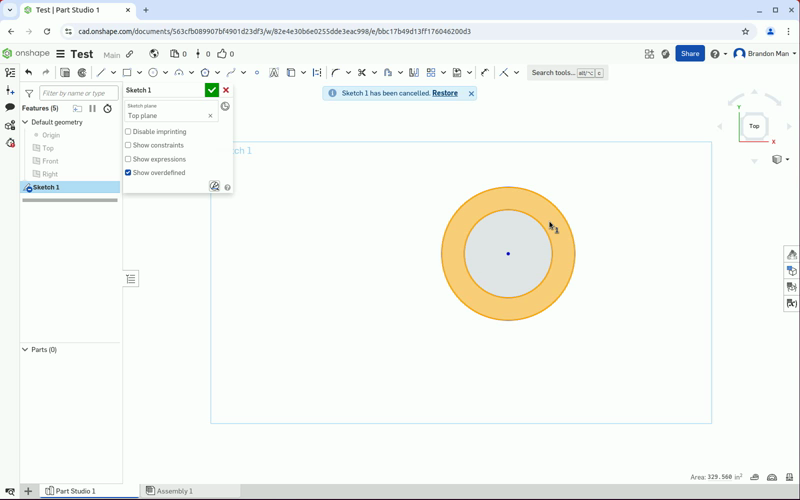
mouse_move(73, 352)
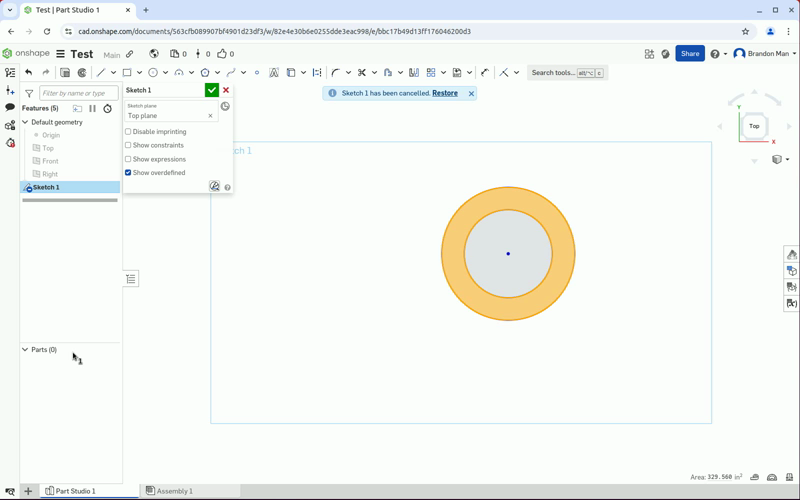
key(shift+y)
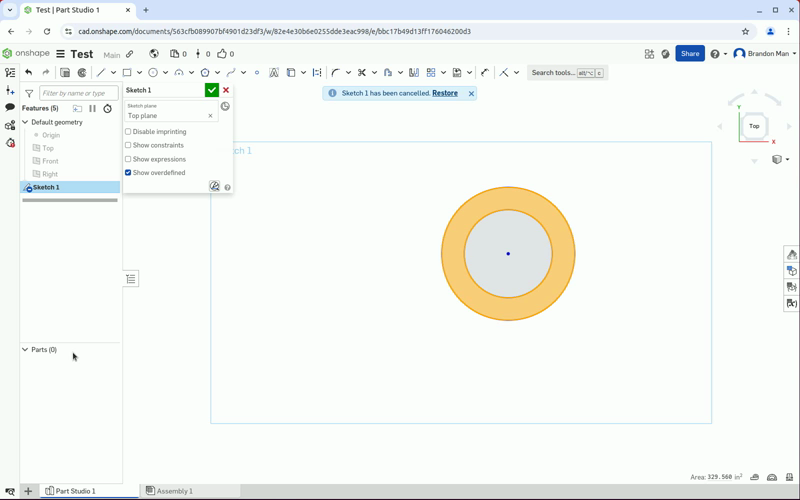
key(shift+e)
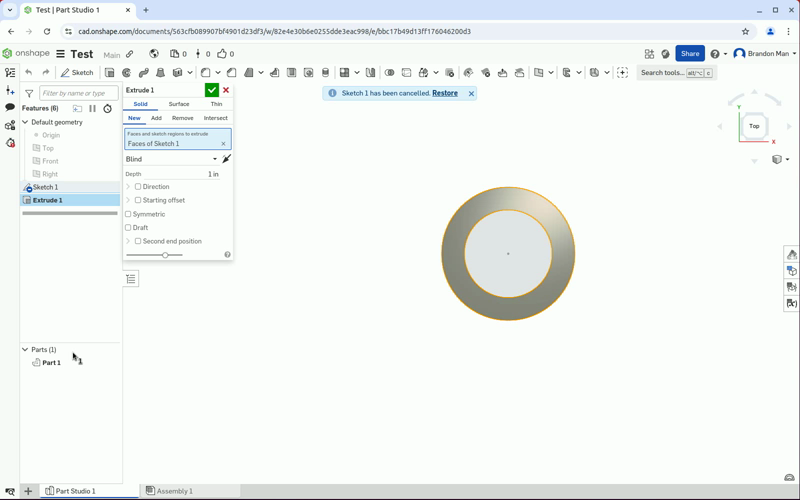
mouse_move(143, 106)
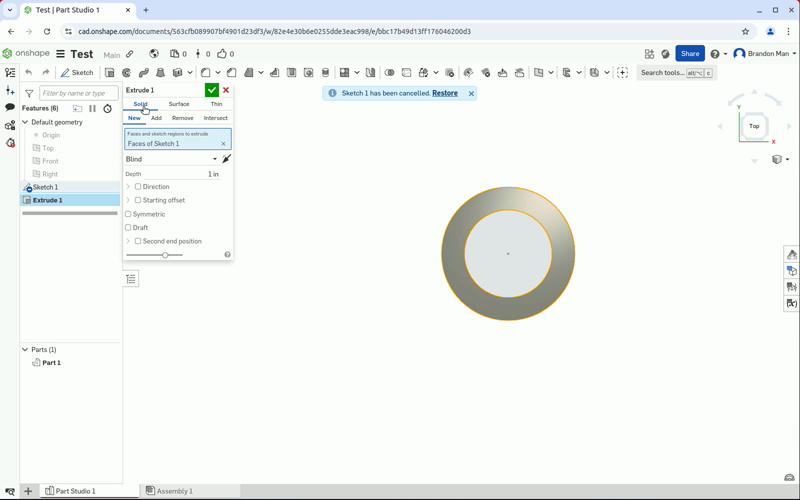
click(143, 106)
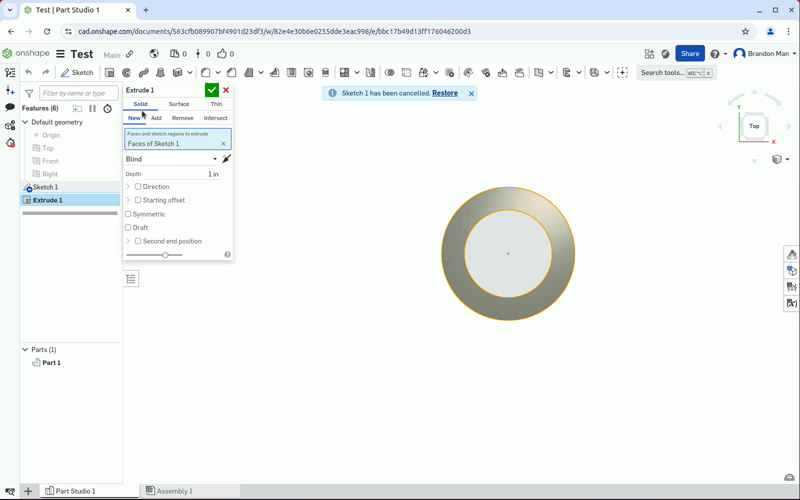
mouse_move(137, 120)
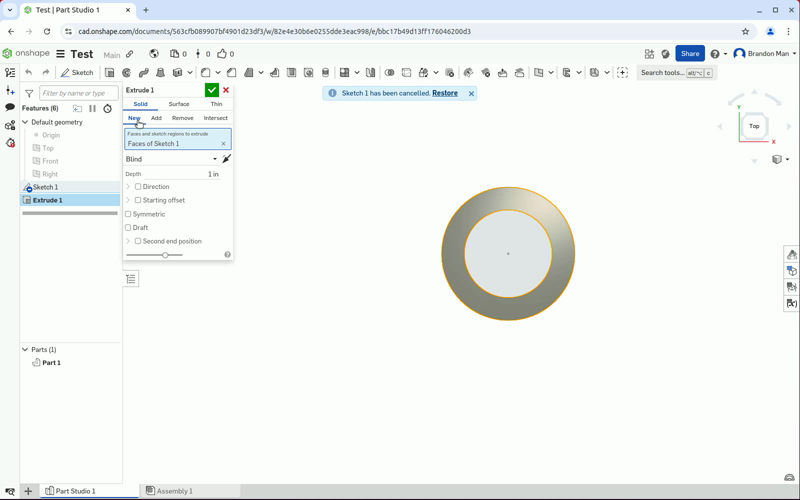
click(137, 120)
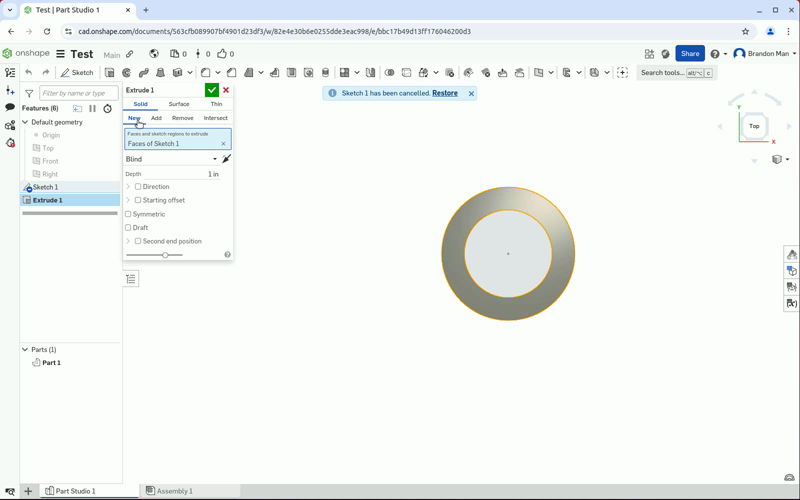
key(tab, 4)
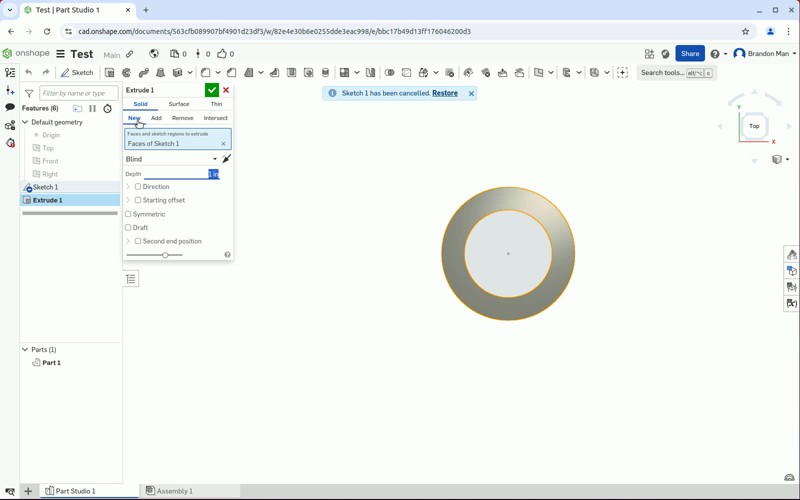
text(6.74)
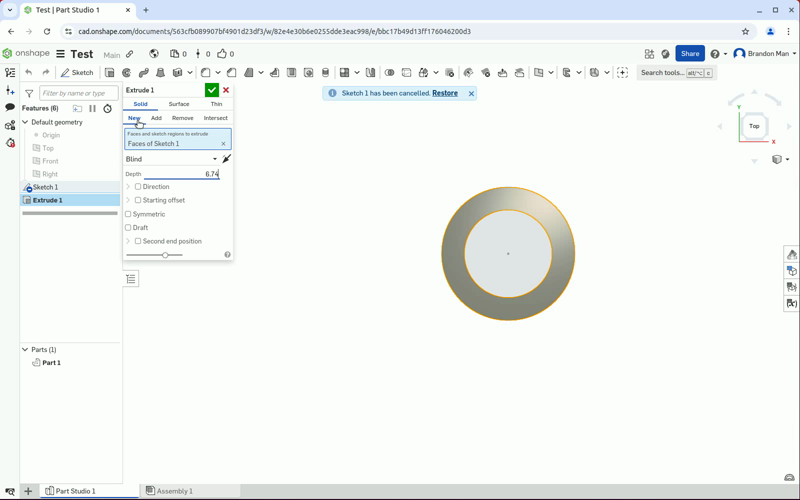
key(enter)
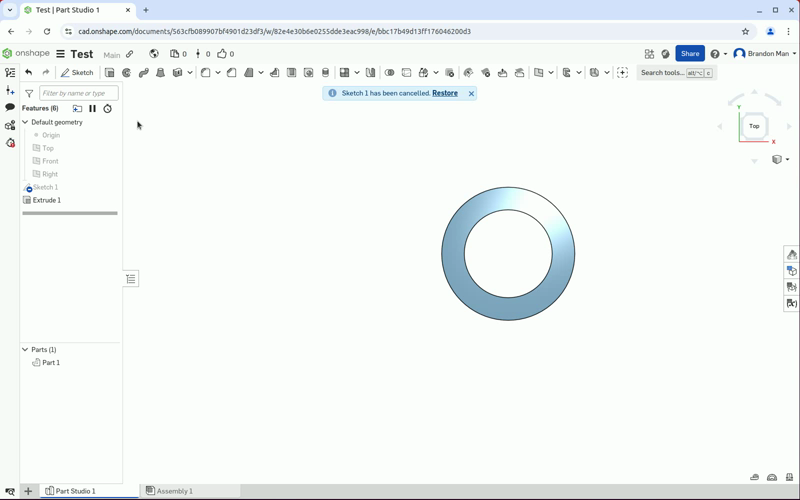
key(shift+h)
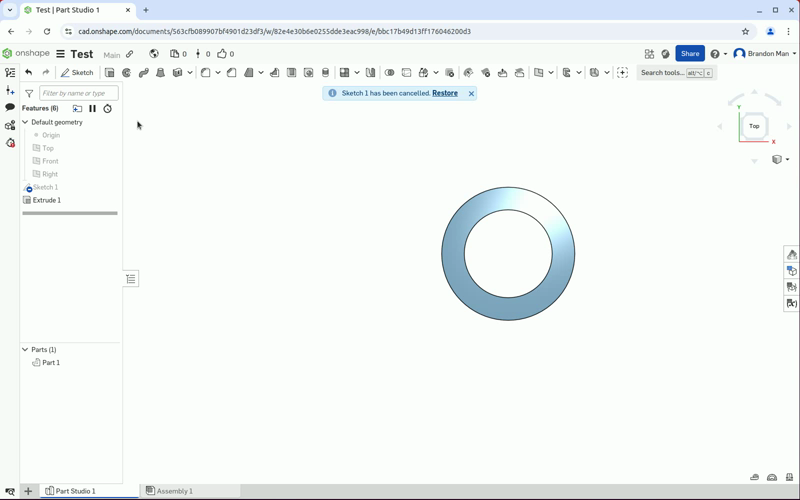
key(shift+h)
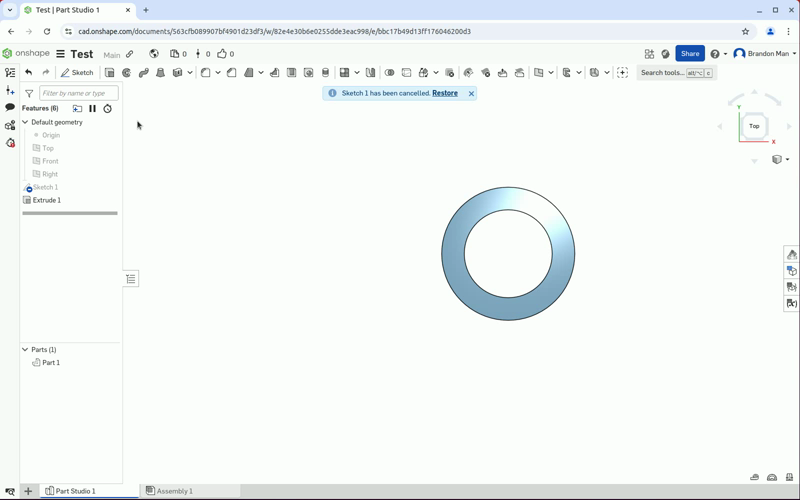
mouse_move(73, 189)
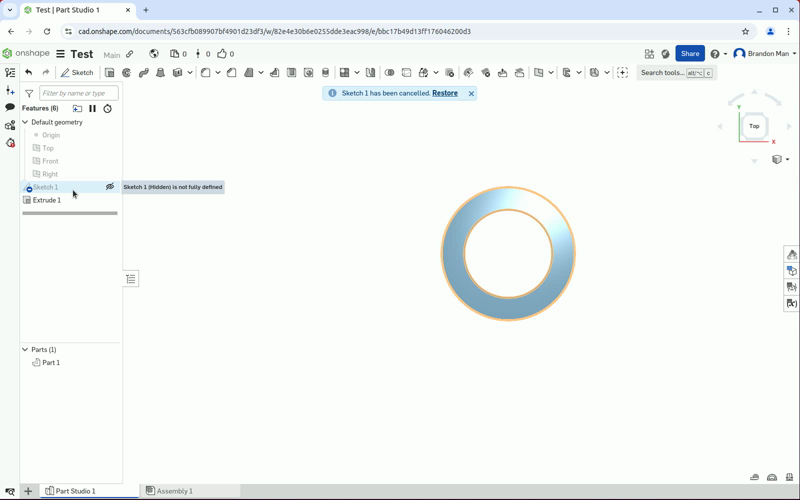
click(73, 189)
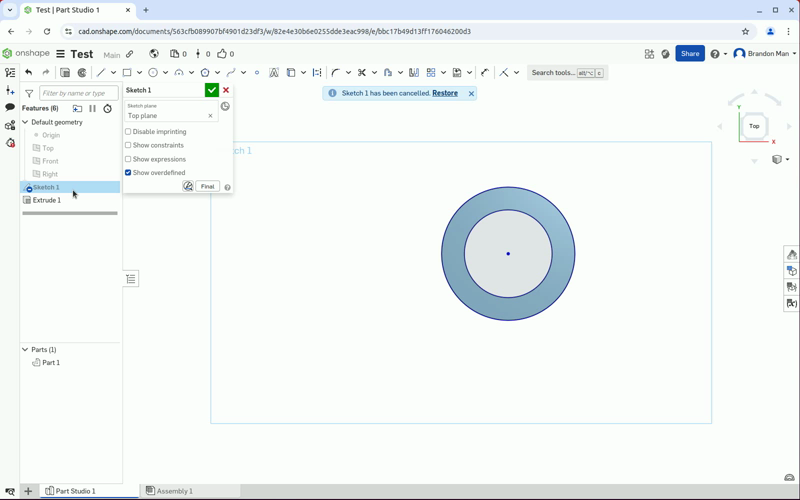
mouse_move(229, 92)
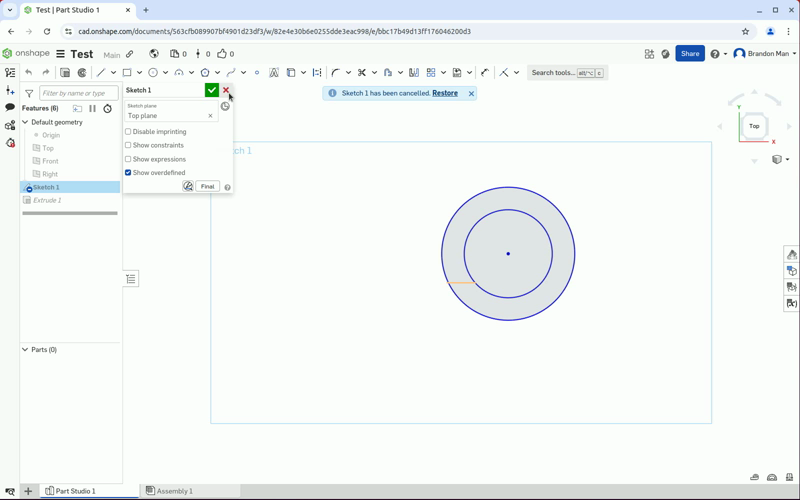
click(229, 92)
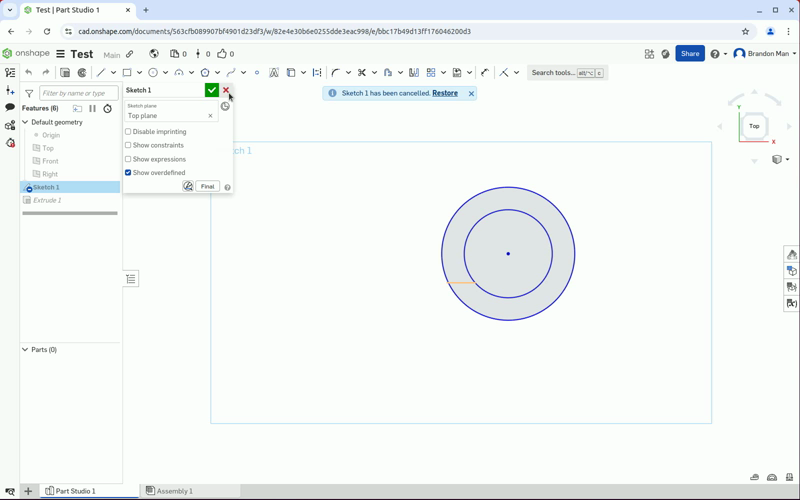
key(shift+s)
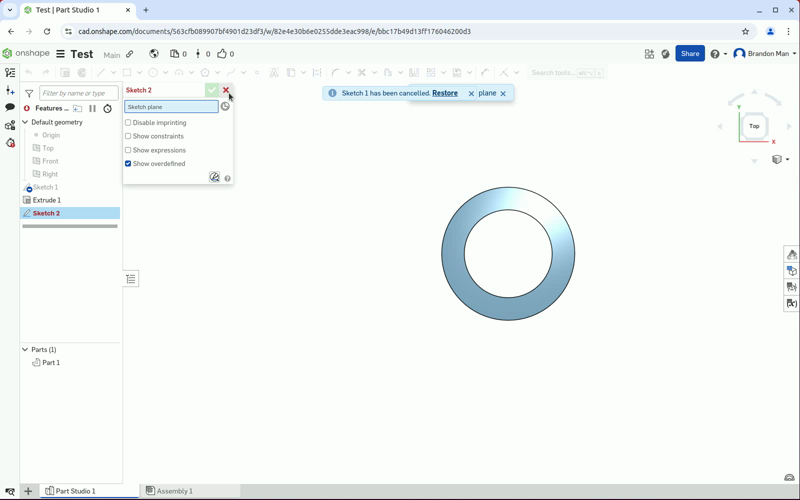
mouse_move(73, 150)
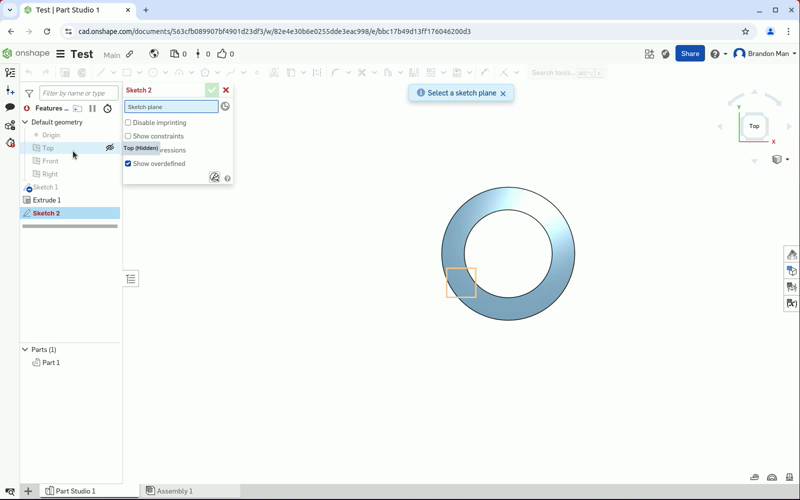
click(73, 150)
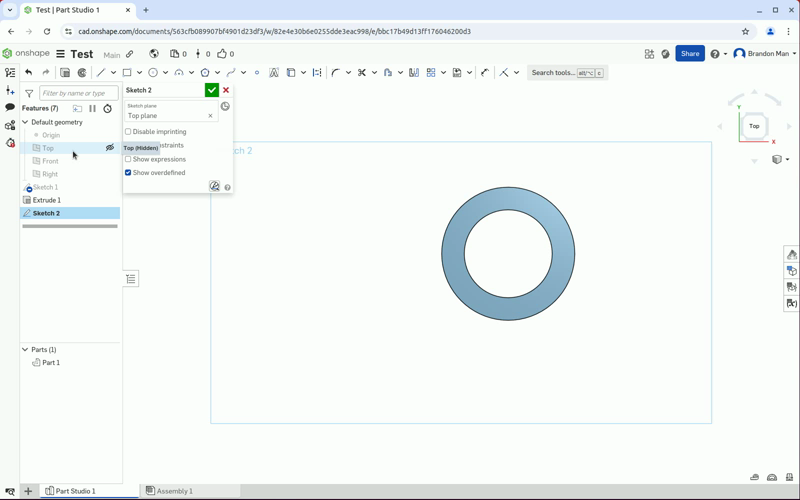
mouse_move(73, 352)
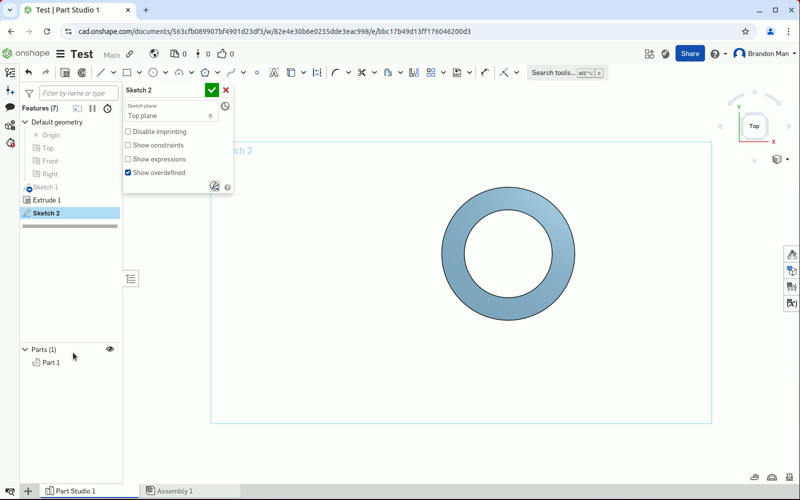
key(y)
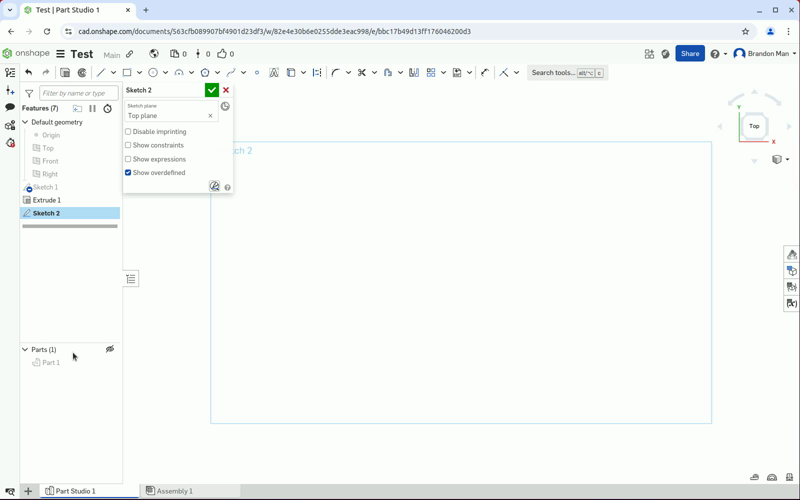
key(l)
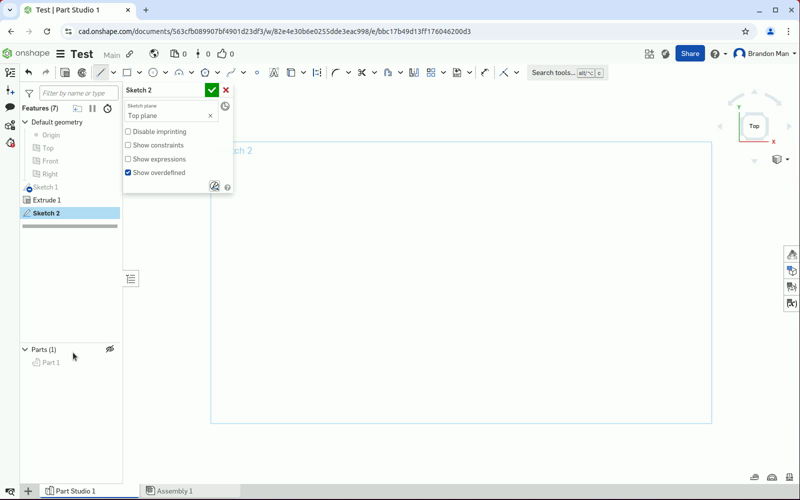
key_down(shift)
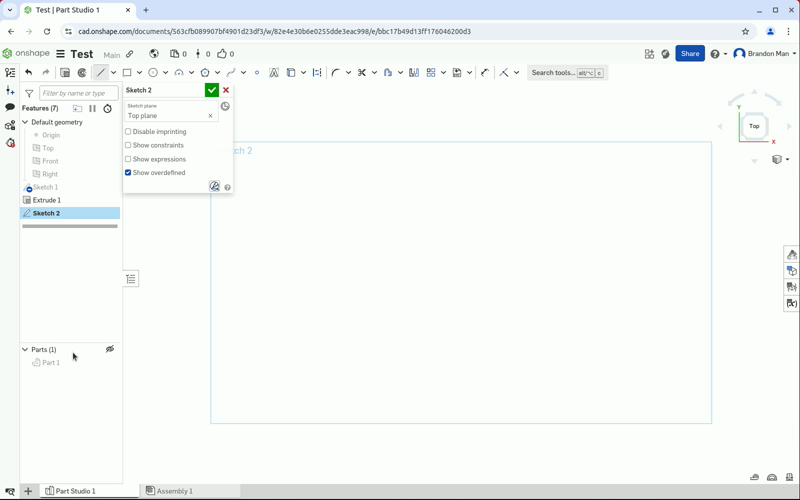
mouse_move(370, 299)
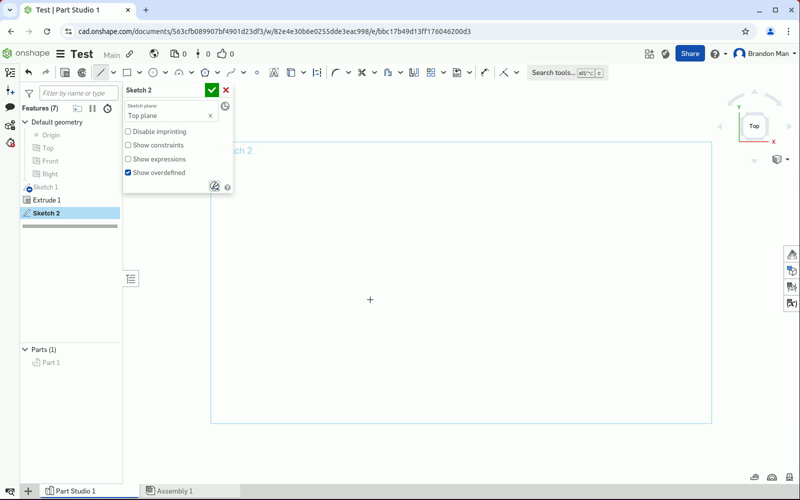
click(370, 299)
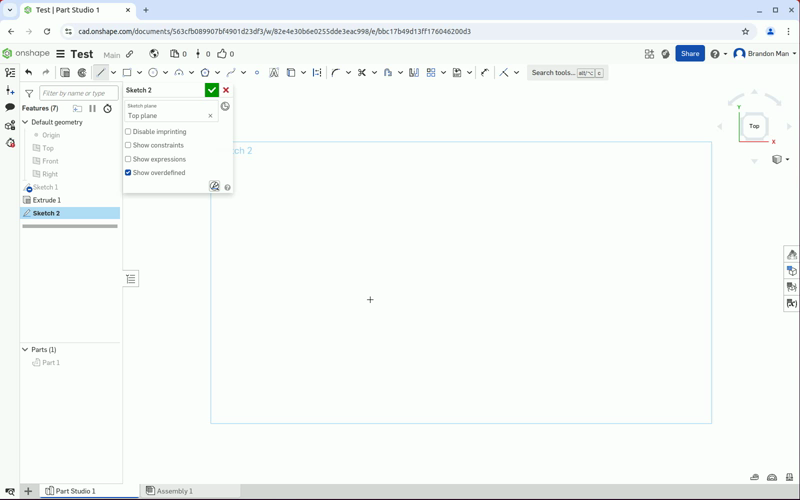
key_up(shift)
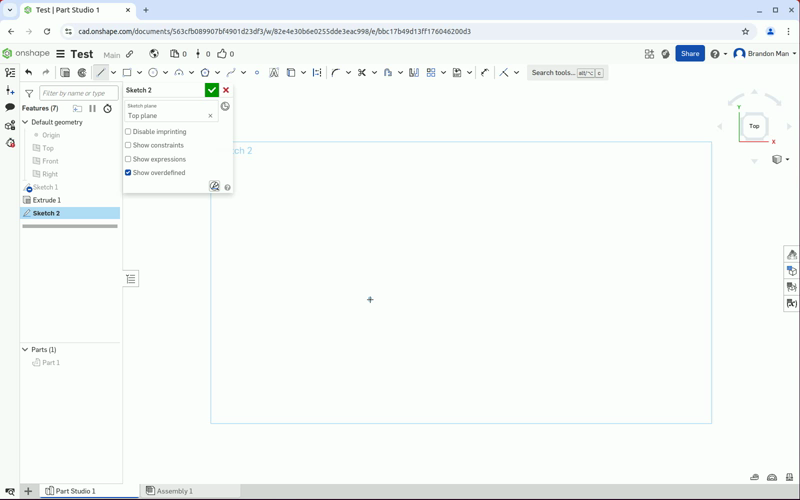
key_down(shift)
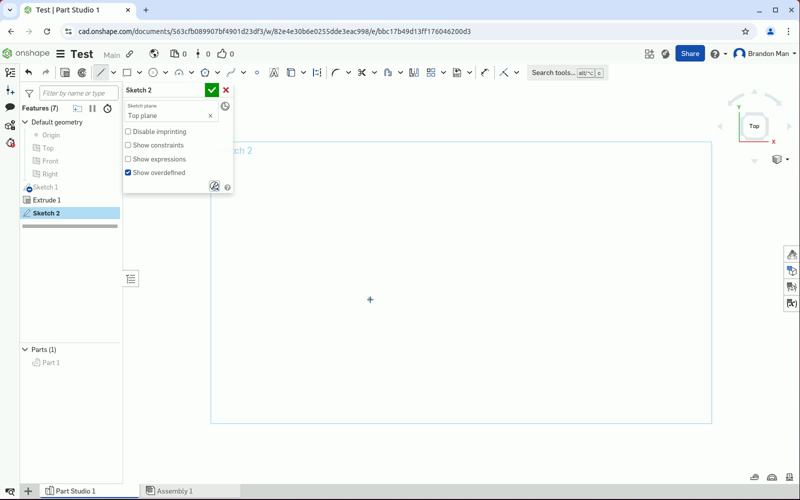
mouse_move(461, 299)
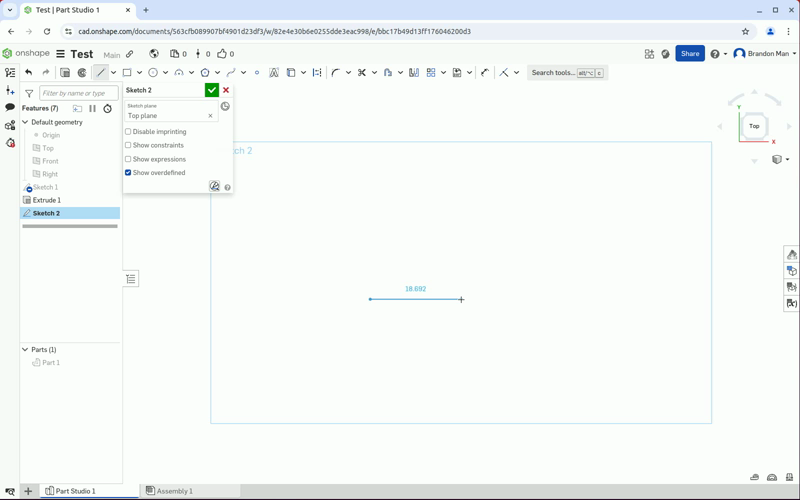
click(461, 299)
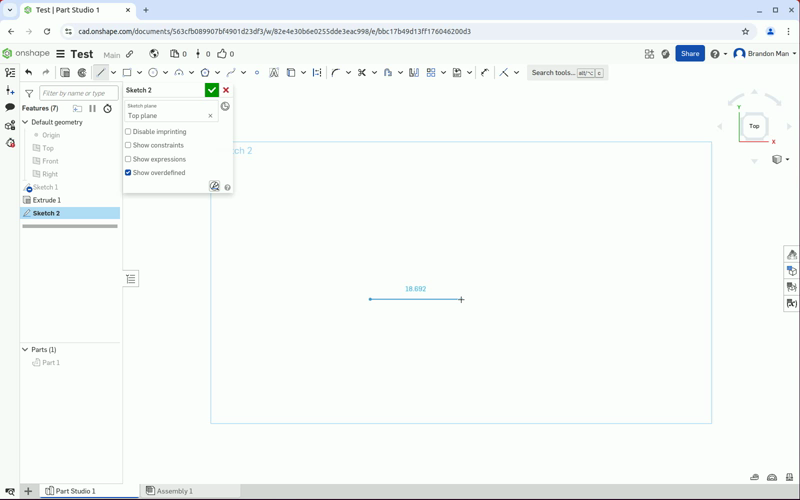
key_up(shift)
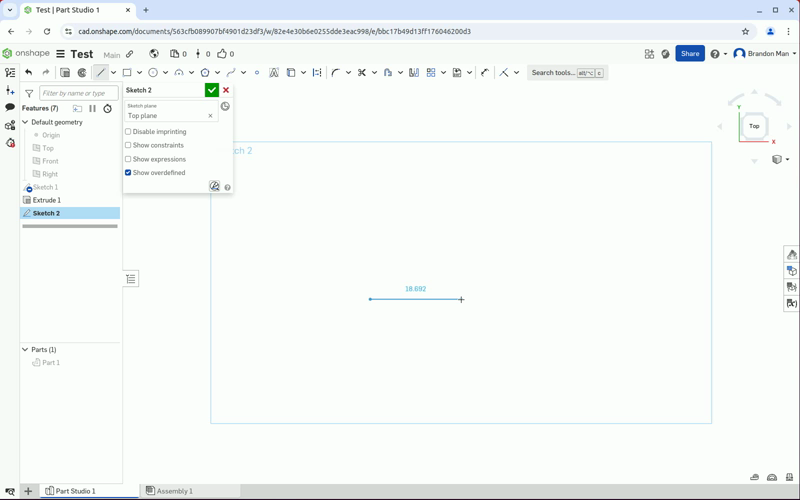
key(esc)
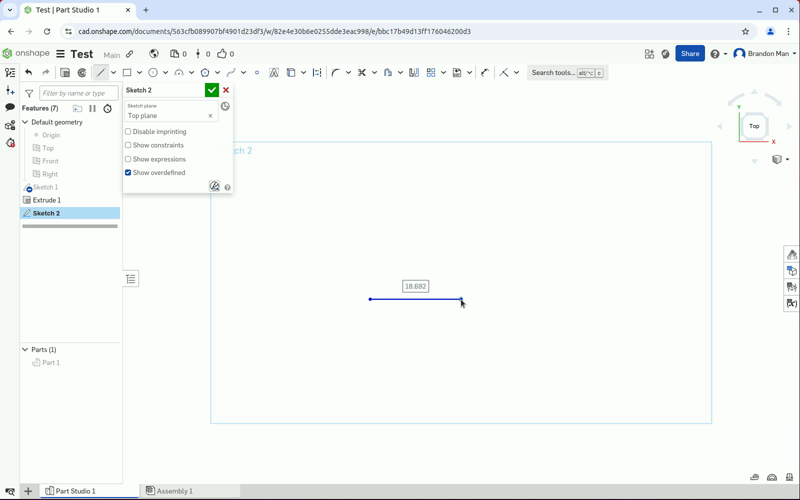
key(a)
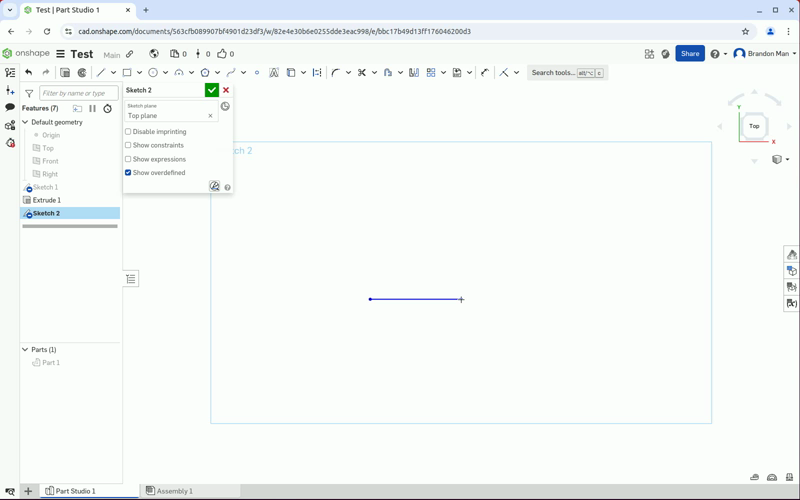
mouse_move(461, 299)
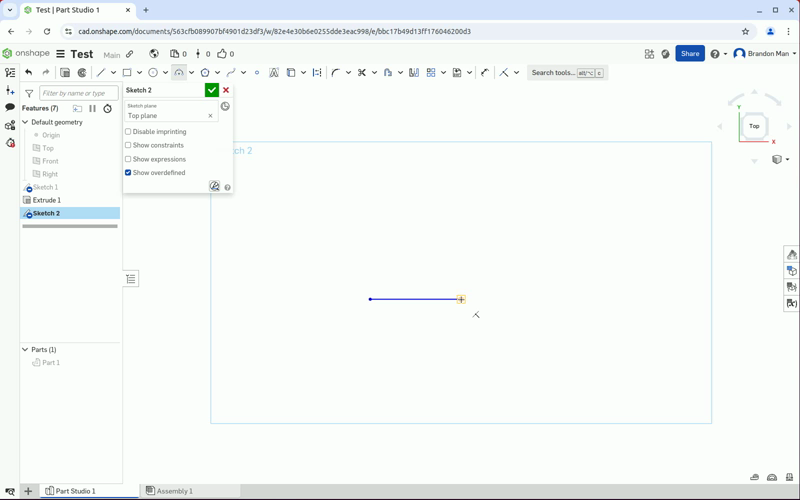
click(461, 299)
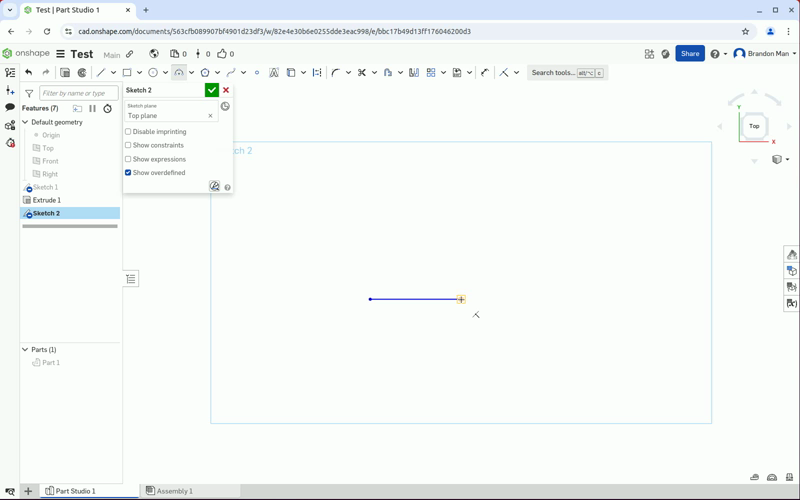
key_down(shift)
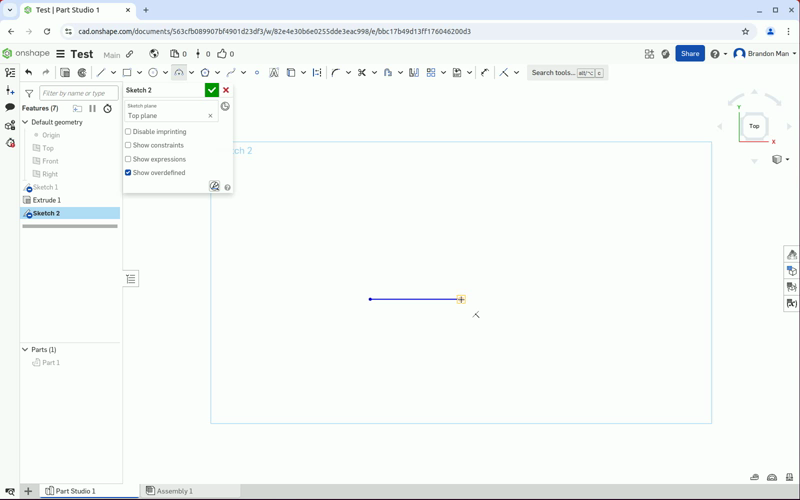
mouse_move(454, 215)
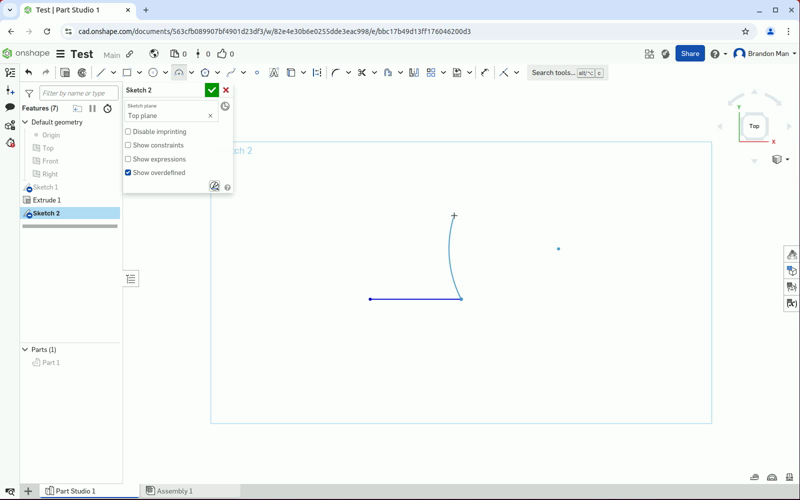
click(454, 215)
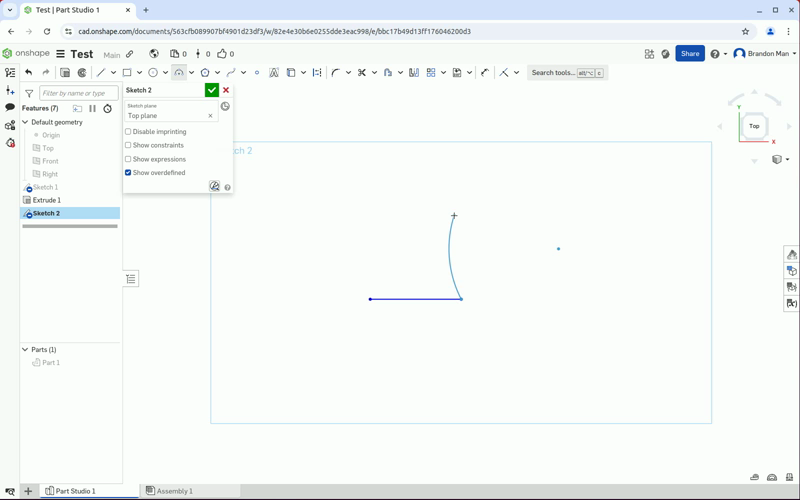
mouse_move(442, 258)
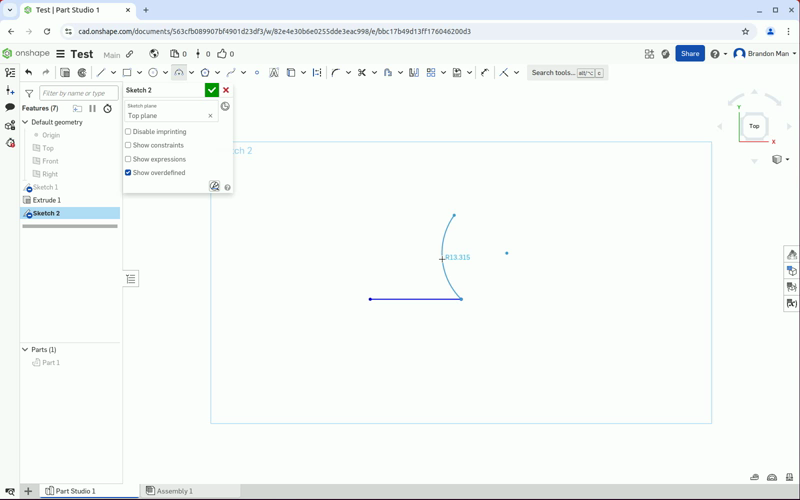
click(442, 258)
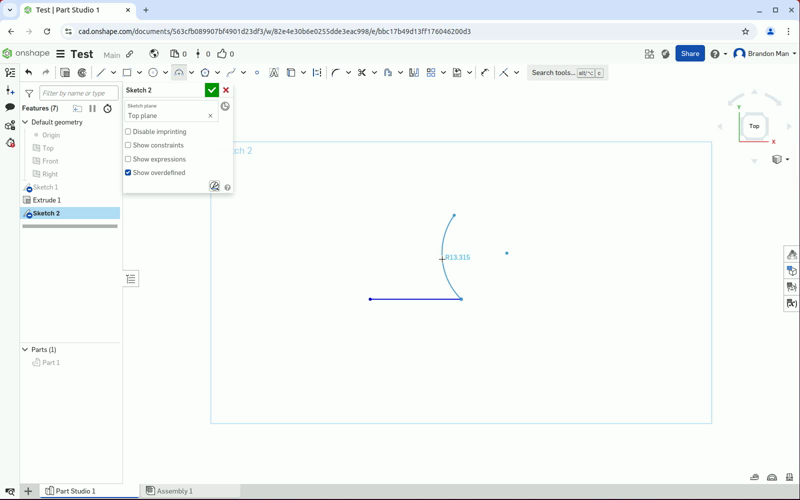
key_up(shift)
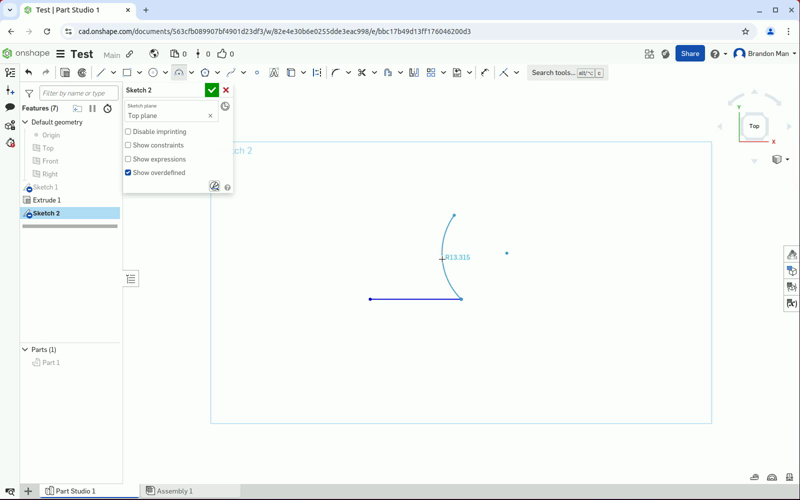
key(esc)
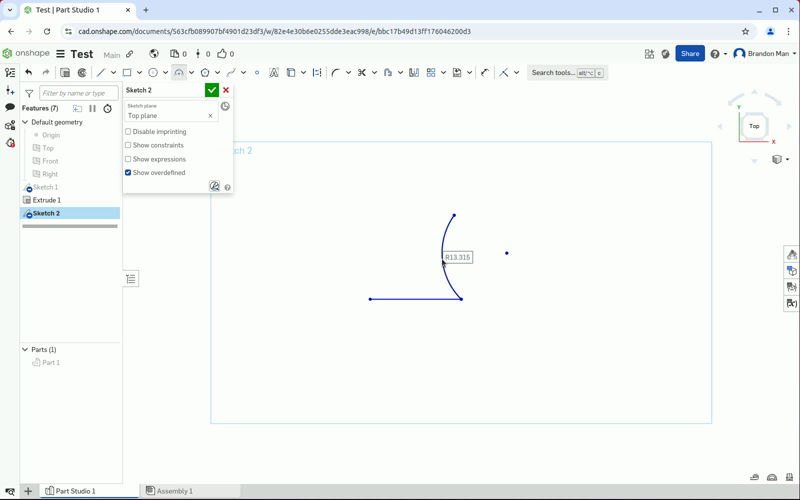
key(l)
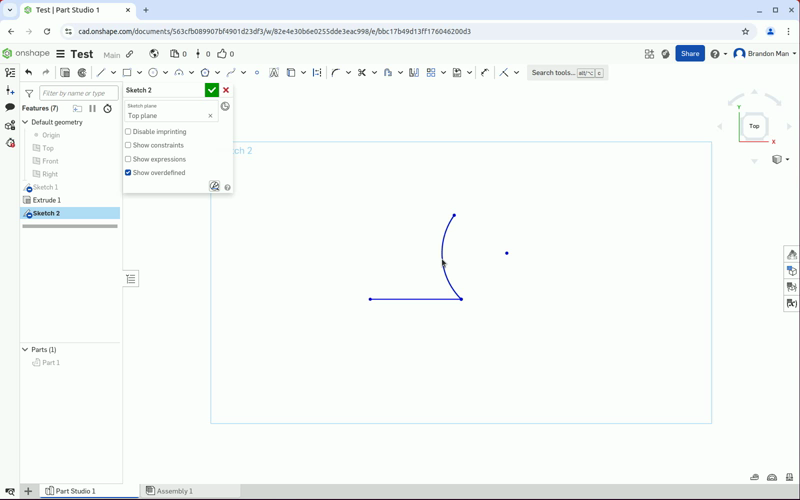
mouse_move(454, 215)
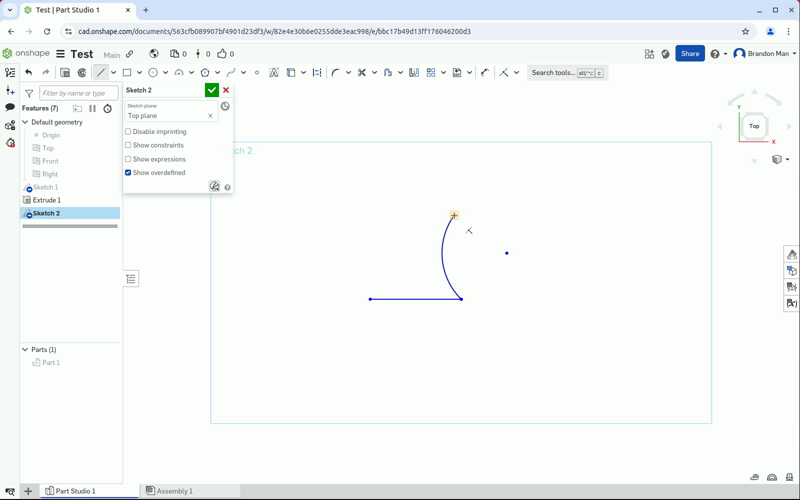
click(454, 215)
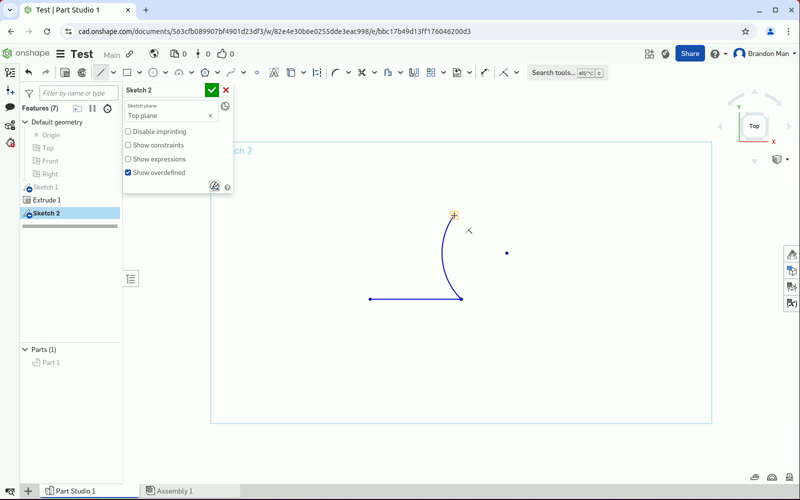
key_down(shift)
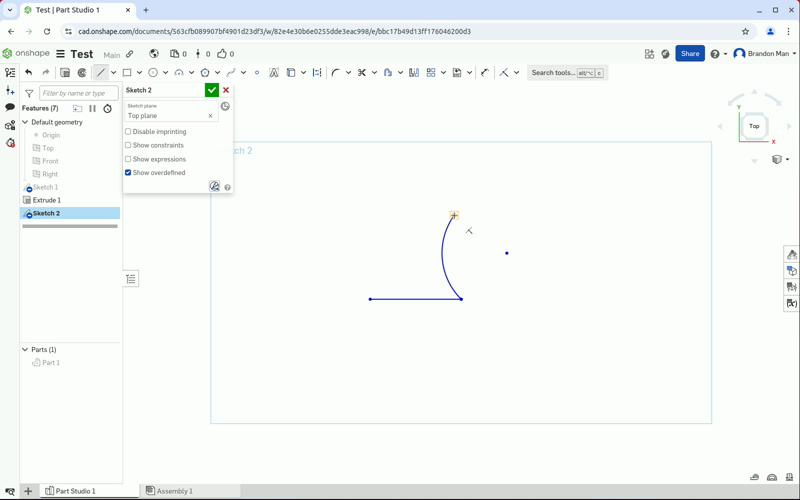
mouse_move(370, 215)
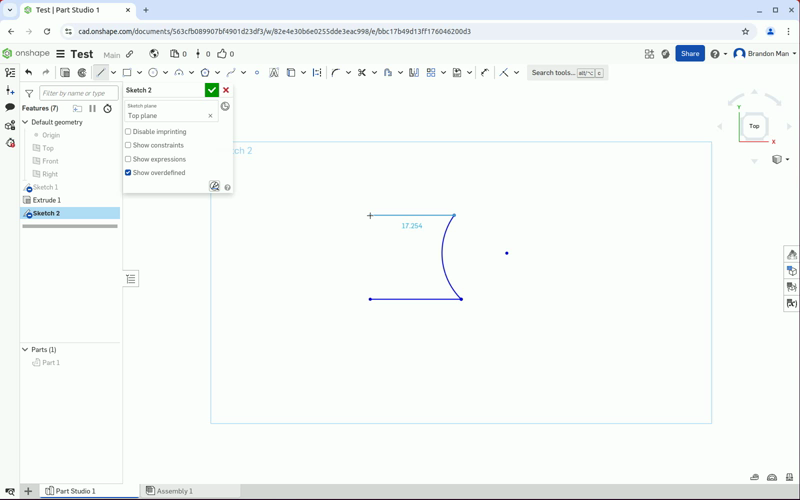
click(370, 215)
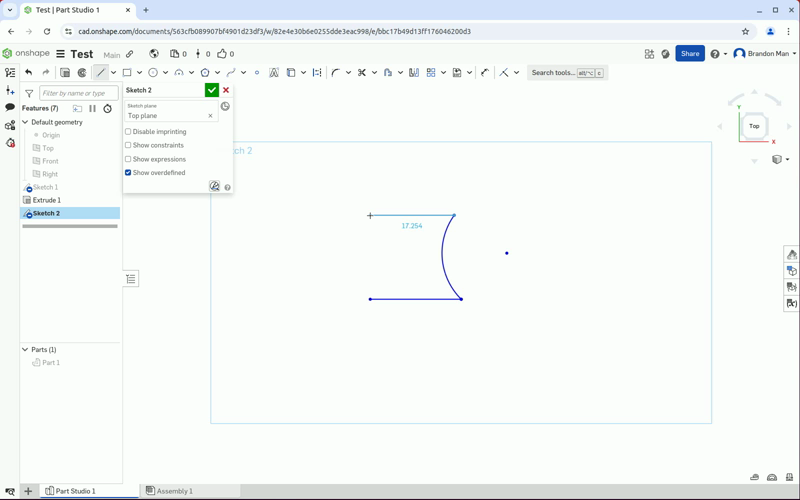
key_up(shift)
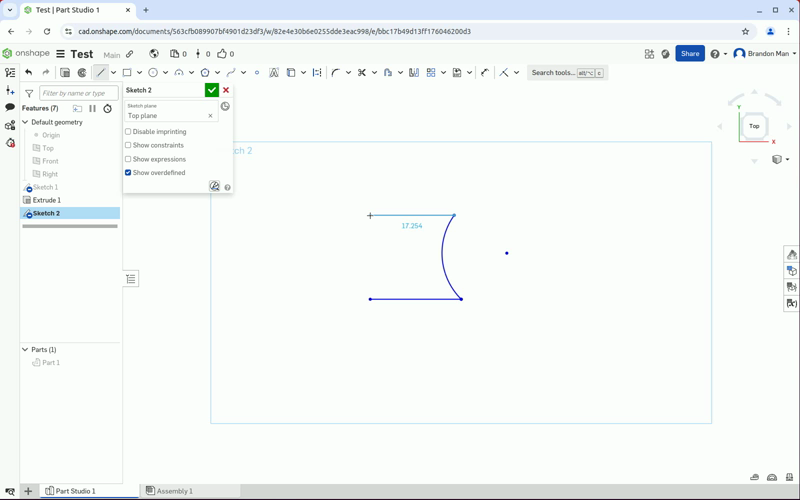
key_down(shift)
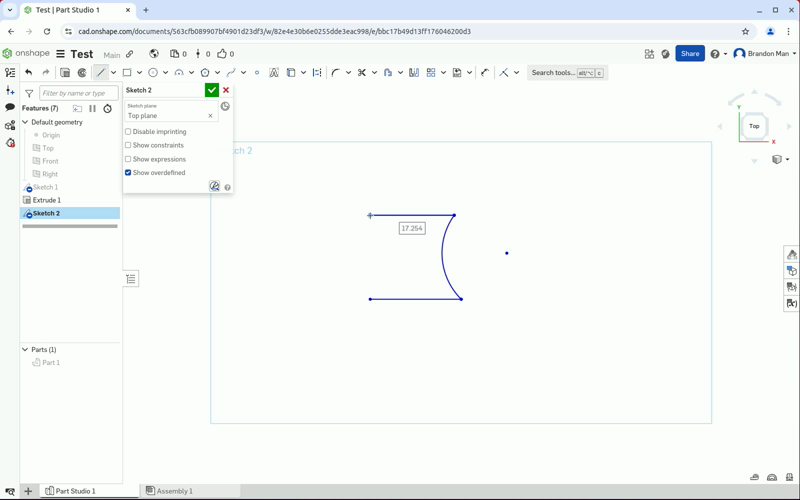
mouse_move(370, 299)
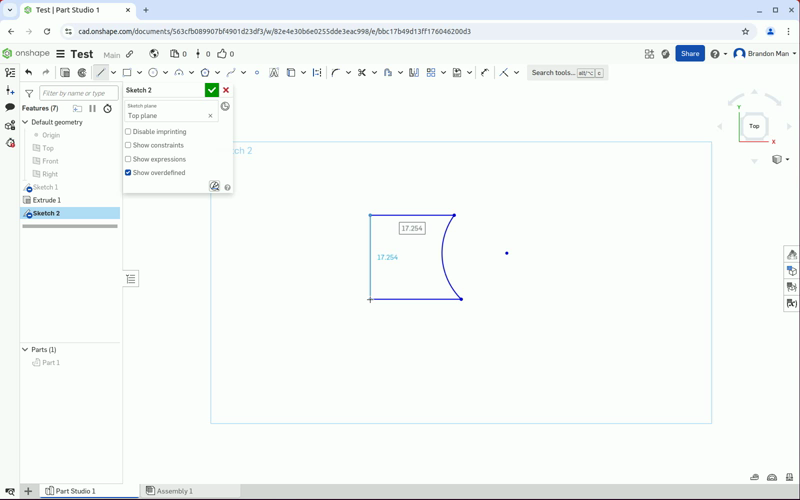
key_up(shift)
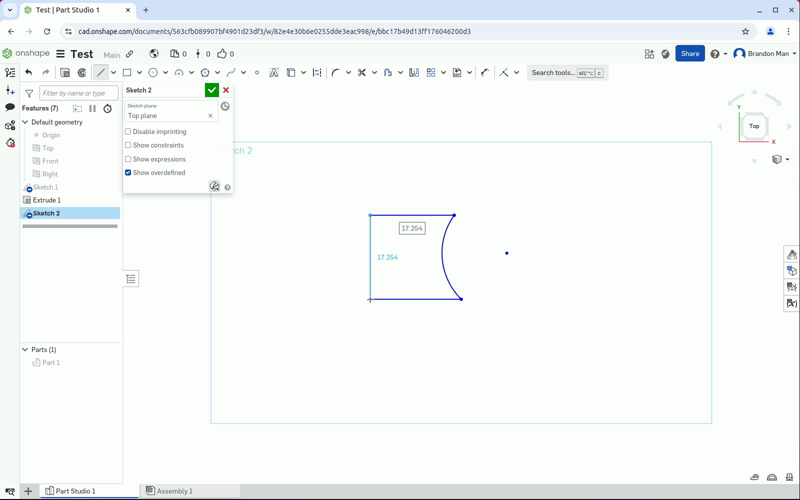
click(370, 299)
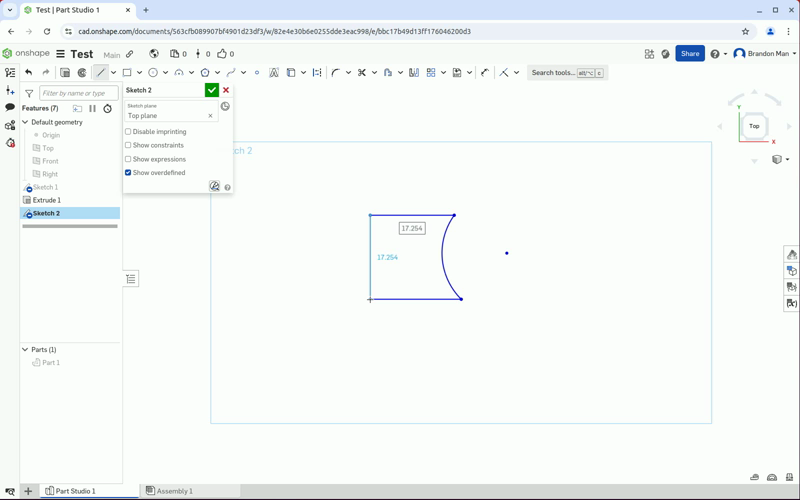
key(esc)
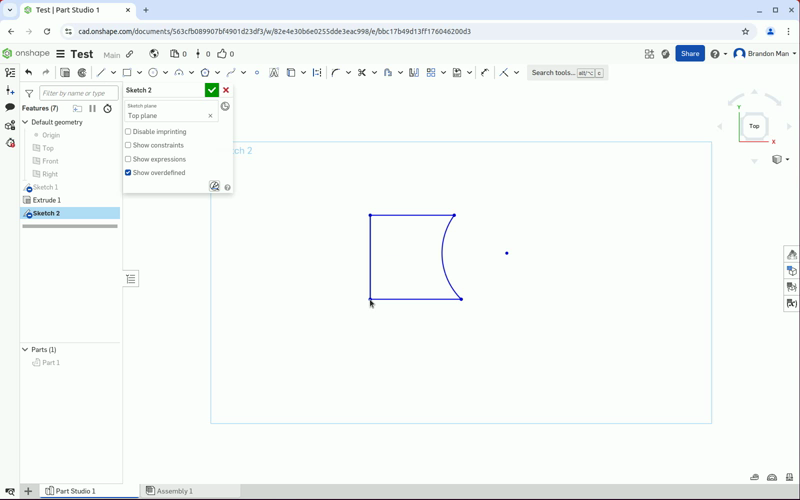
mouse_move(375, 234)
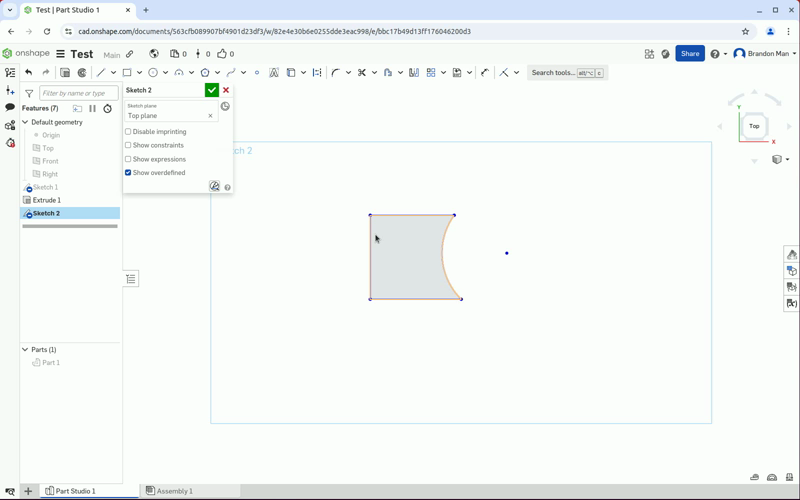
click(375, 234)
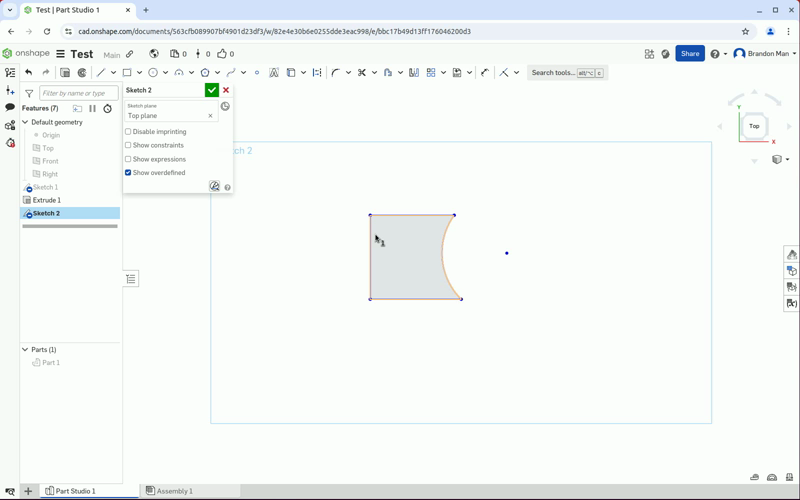
mouse_move(73, 352)
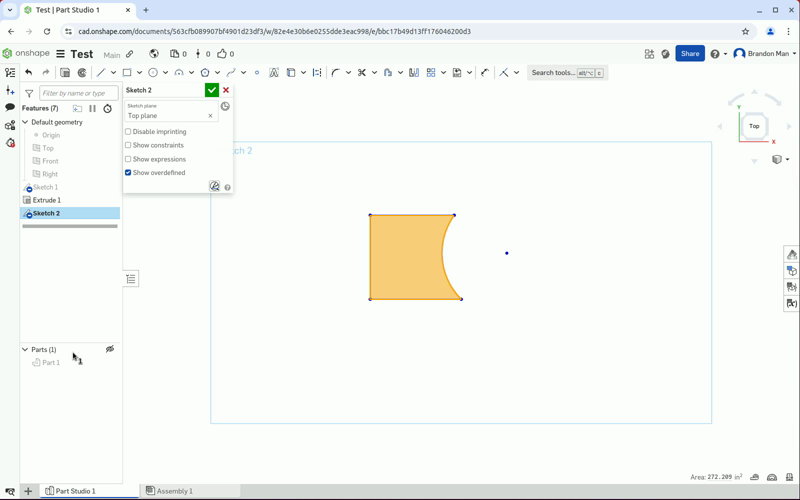
key(shift+y)
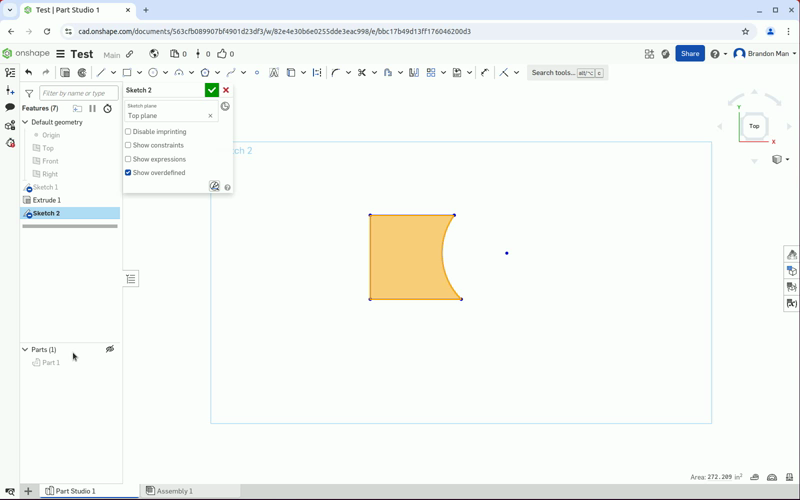
key(shift+e)
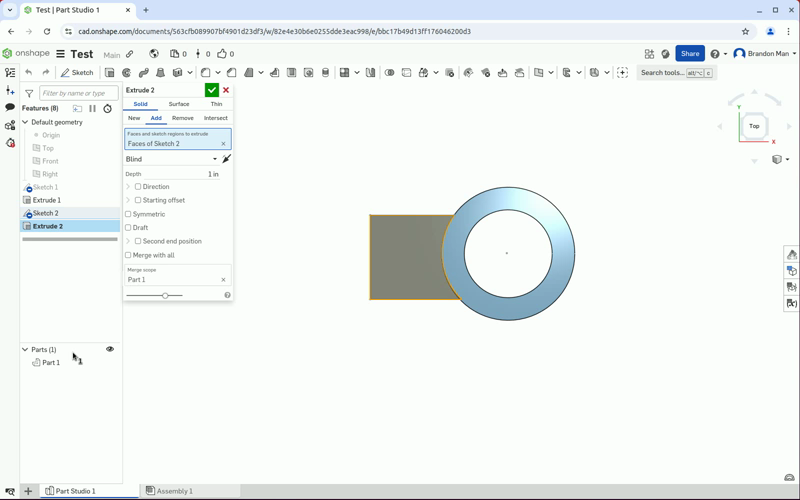
mouse_move(143, 106)
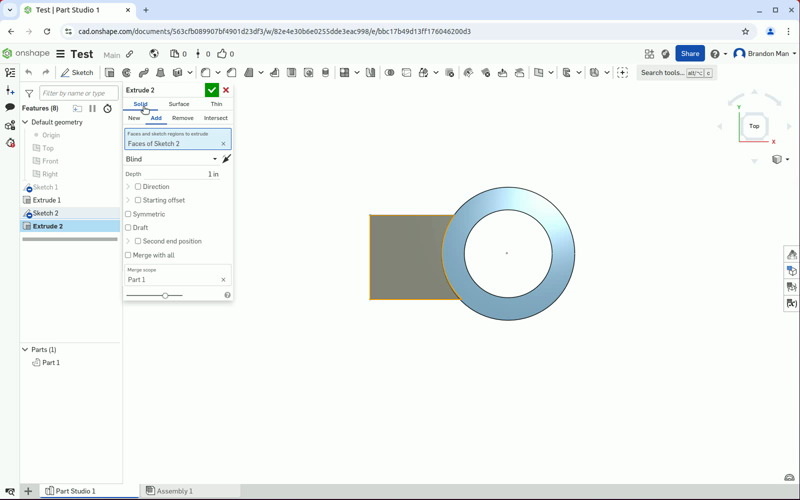
click(143, 106)
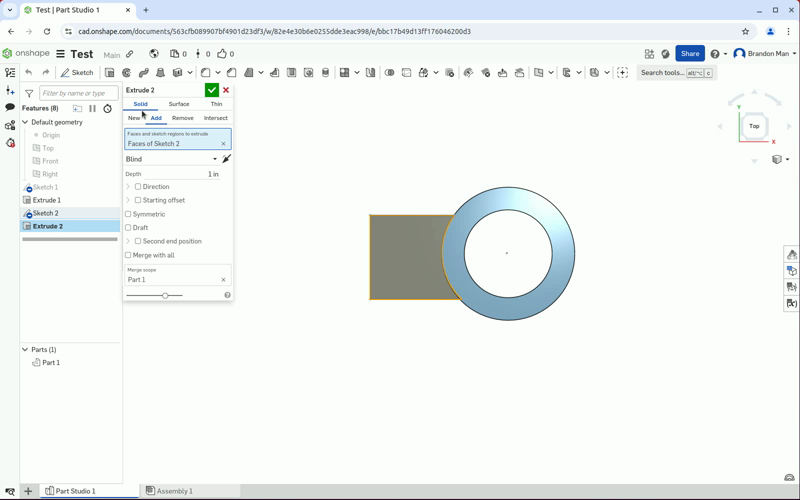
mouse_move(137, 120)
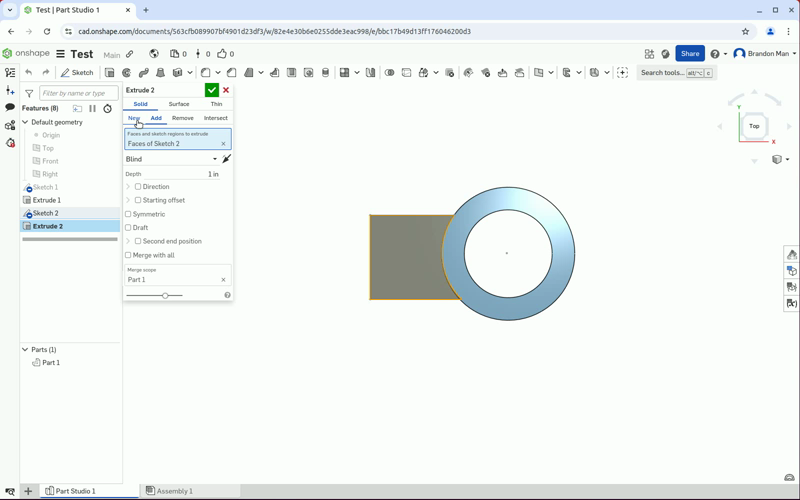
click(137, 120)
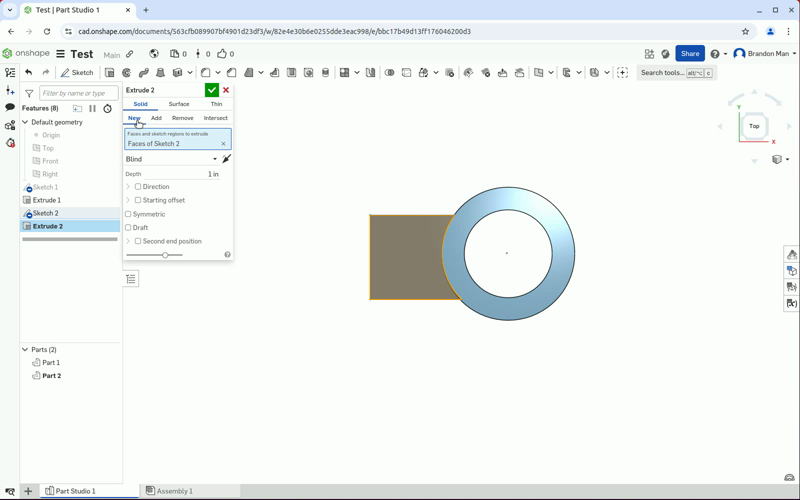
key(tab, 4)
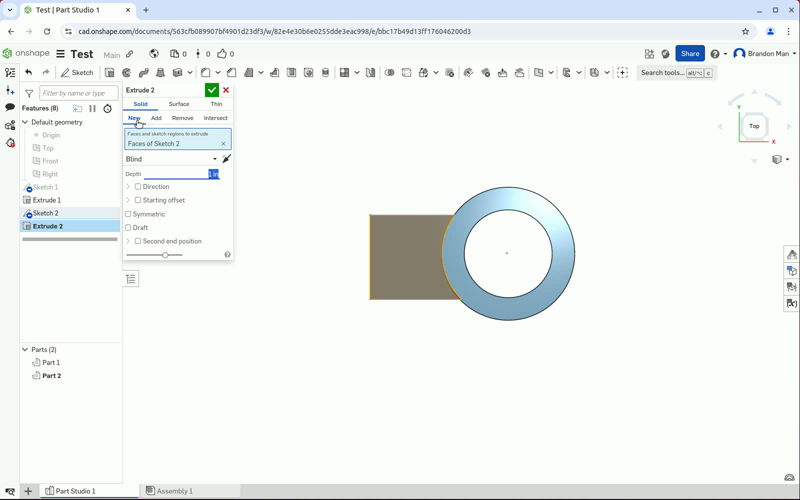
text(0.963)
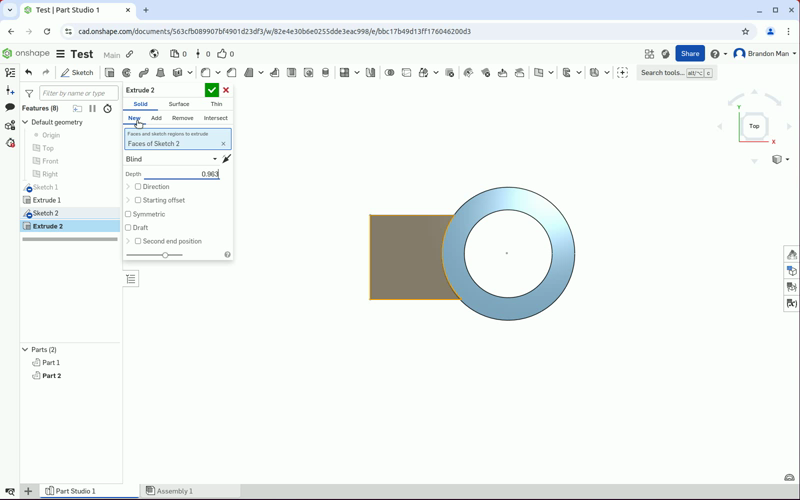
key(enter)
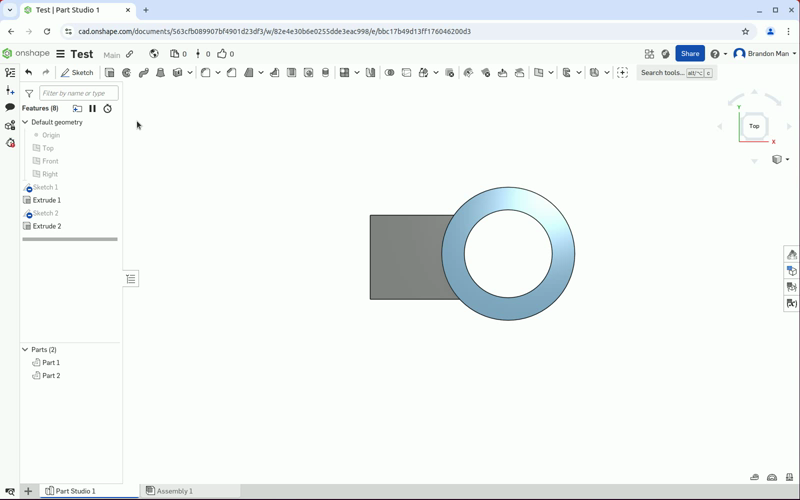
key(shift+h)
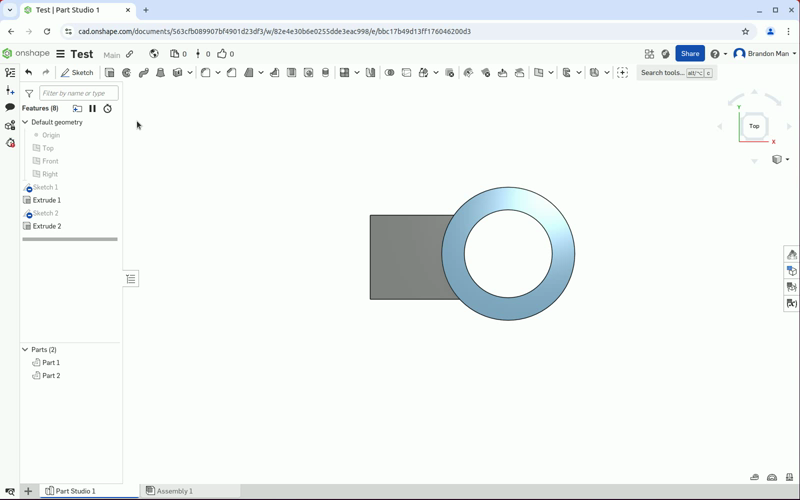
key(shift+h)
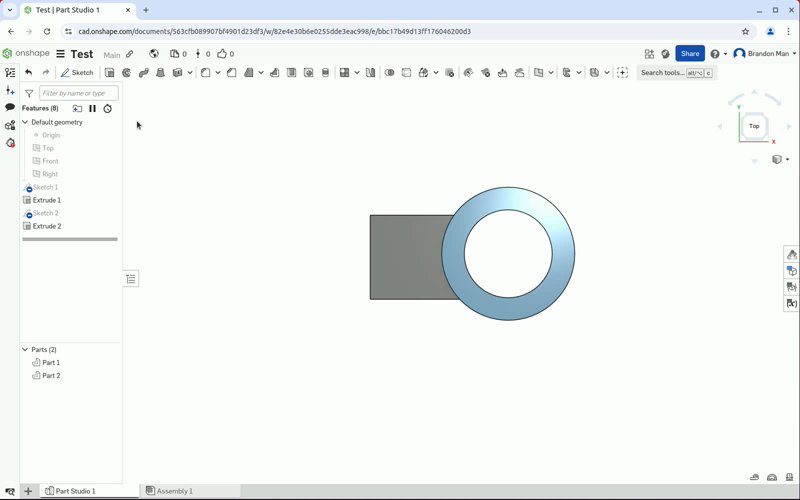
mouse_move(73, 189)
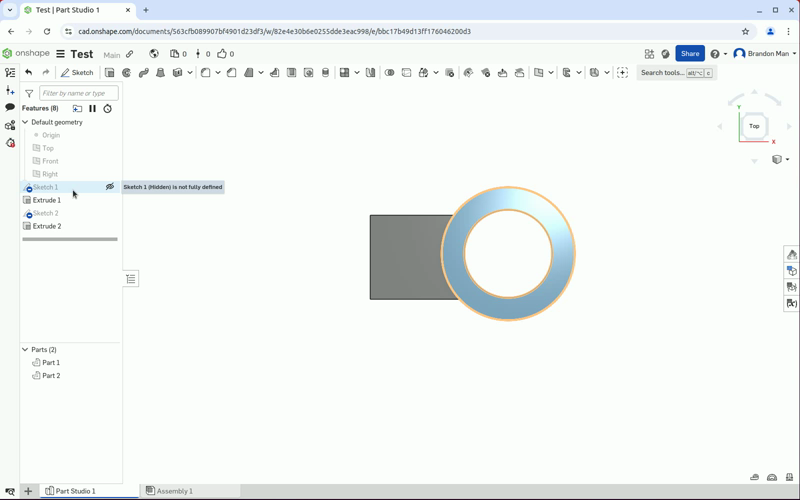
click(73, 189)
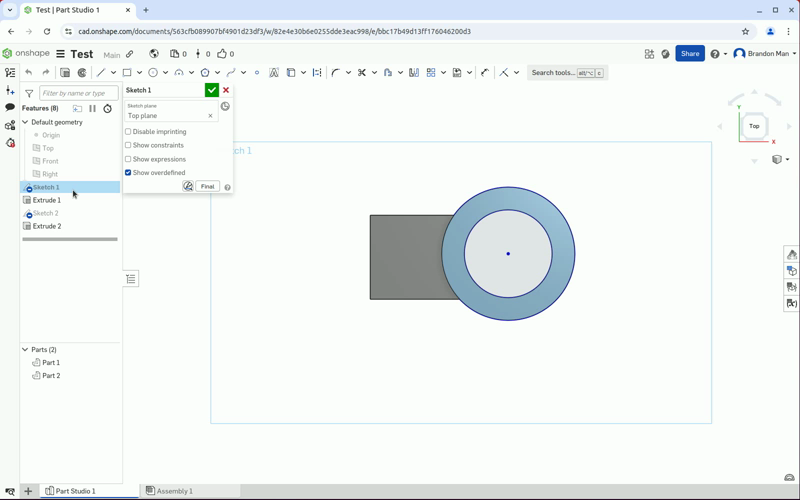
mouse_move(229, 92)
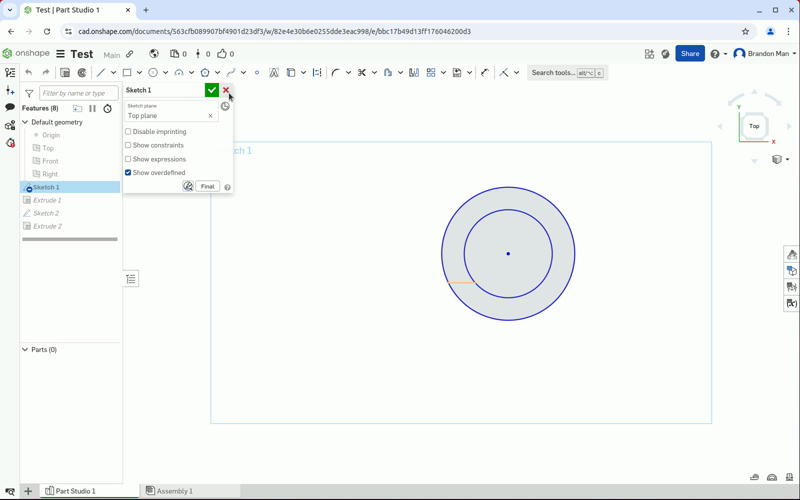
click(229, 92)
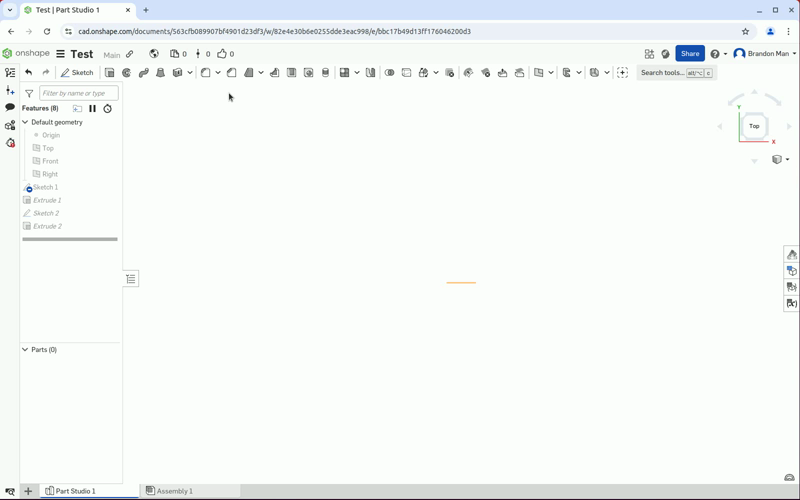
mouse_move(73, 352)
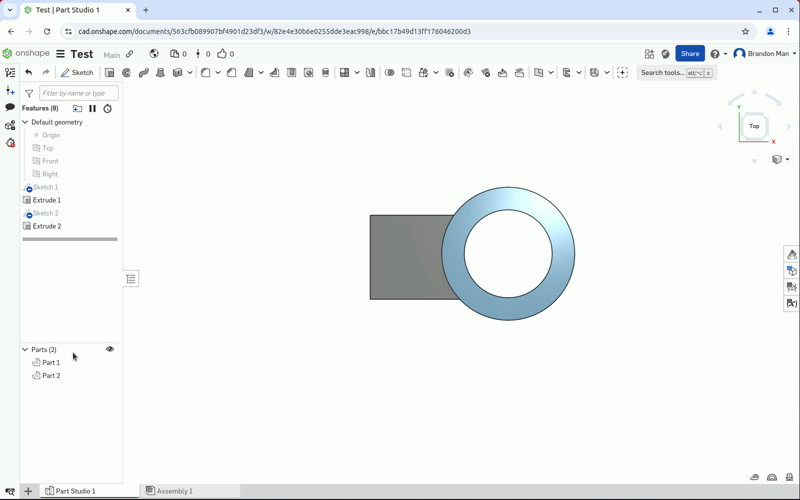
key(y)
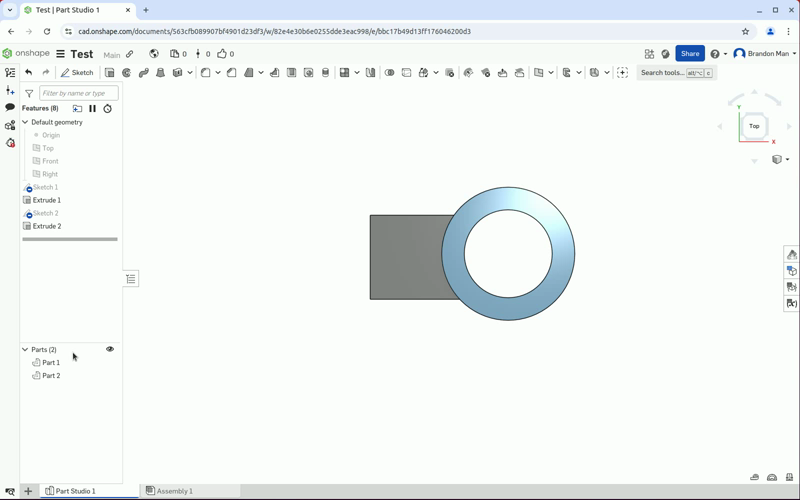
key(shift+p)
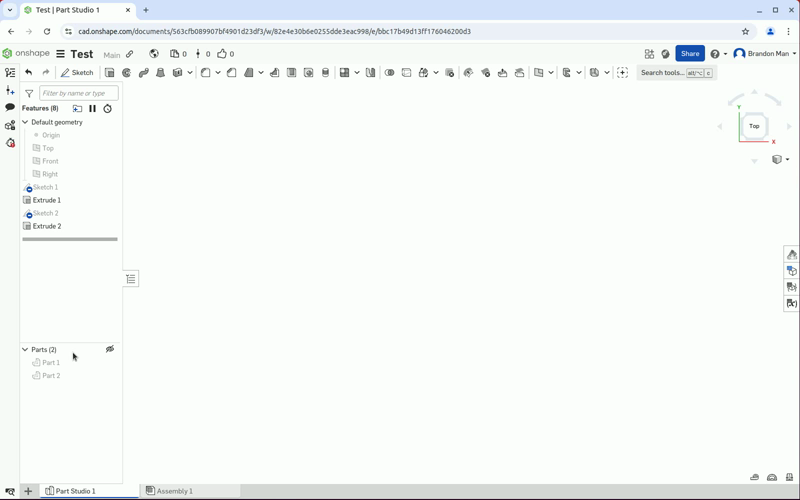
key(space)
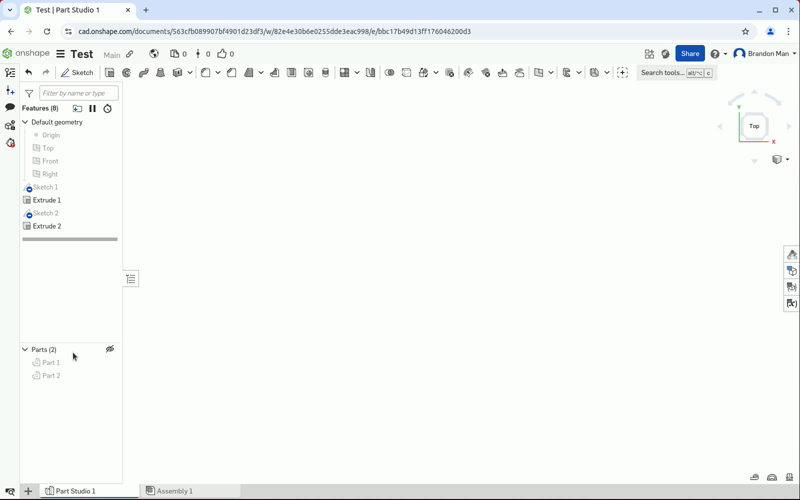
key_down(shift)
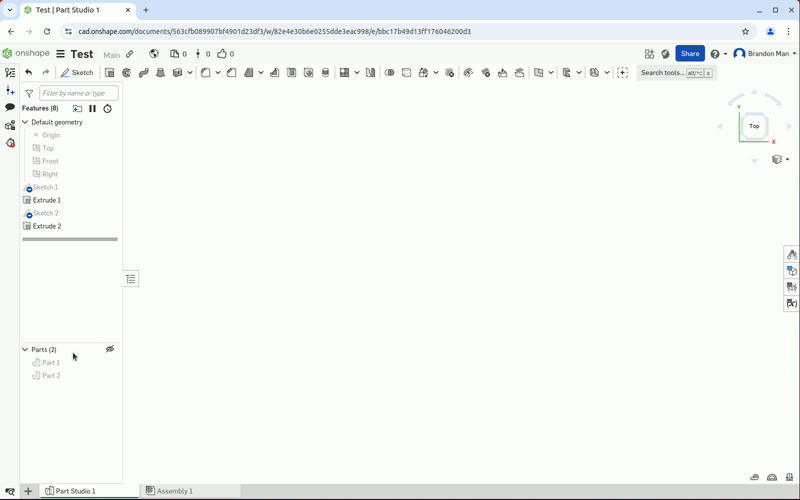
key(up)
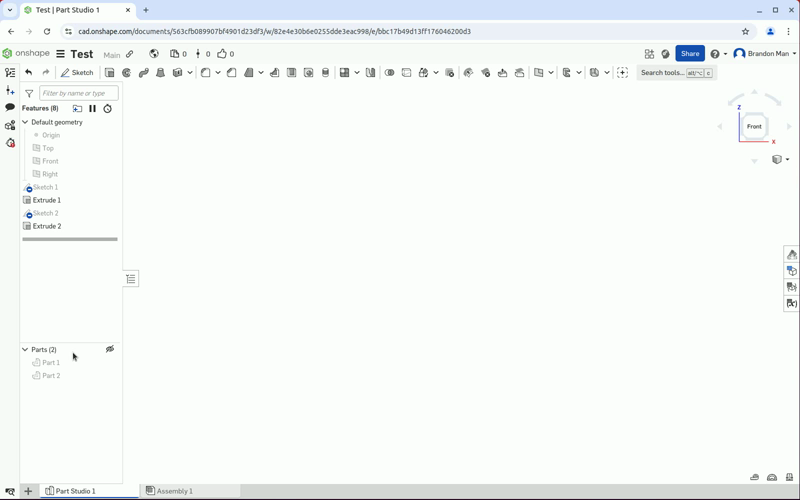
key_up(shift)
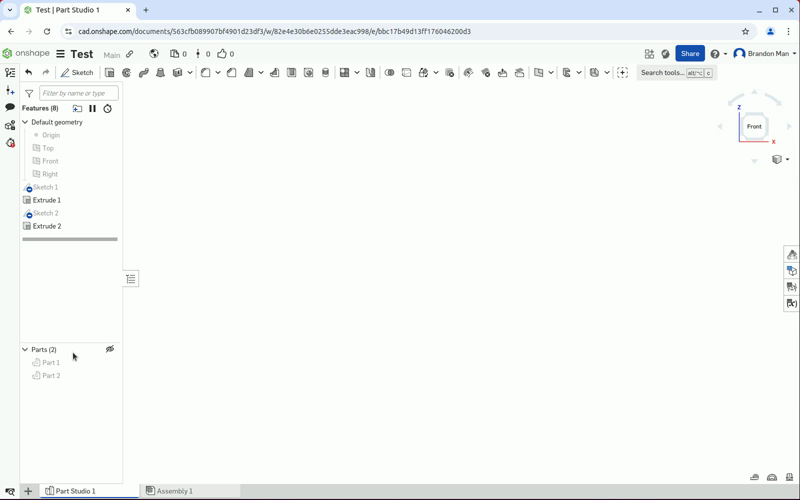
mouse_move(73, 352)
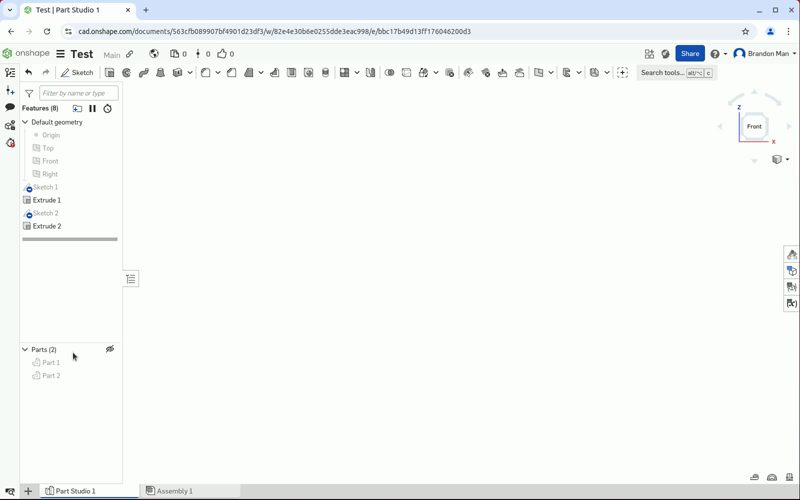
key(shift+y)
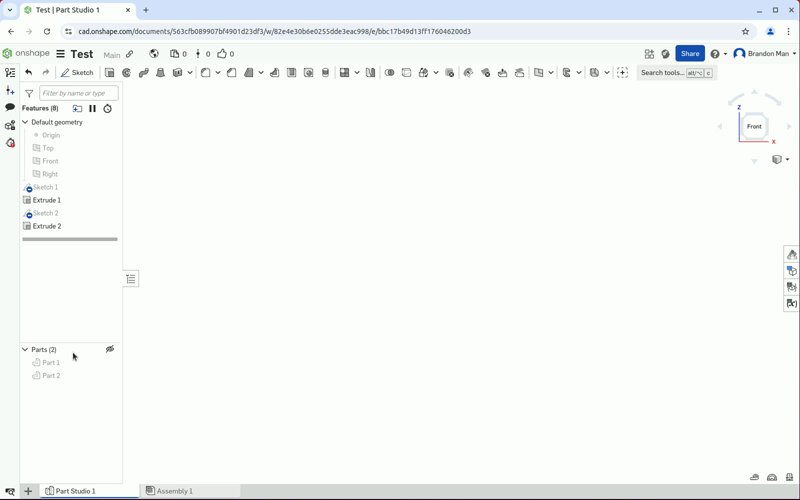
key(shift+s)
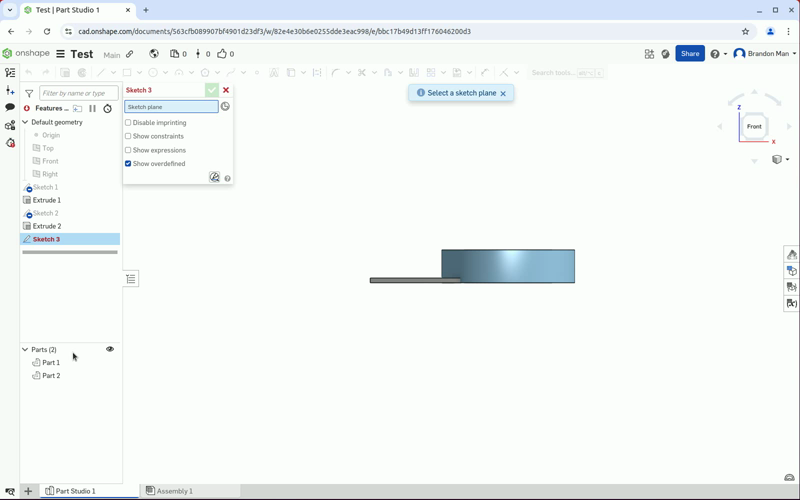
mouse_move(73, 163)
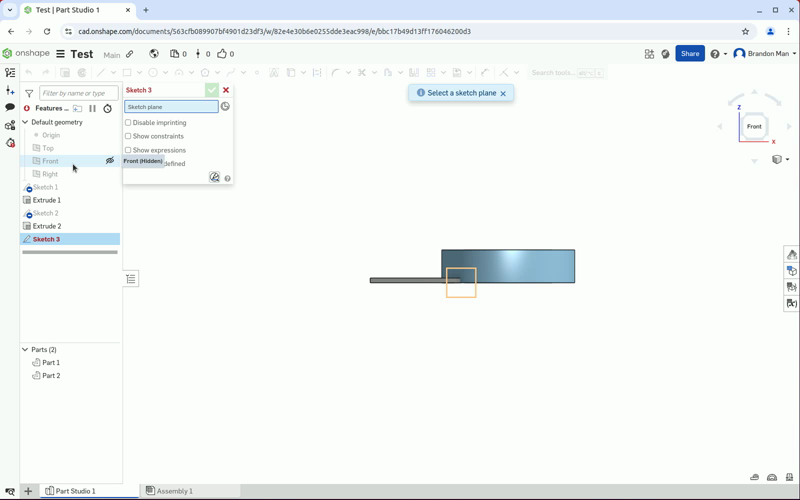
click(73, 163)
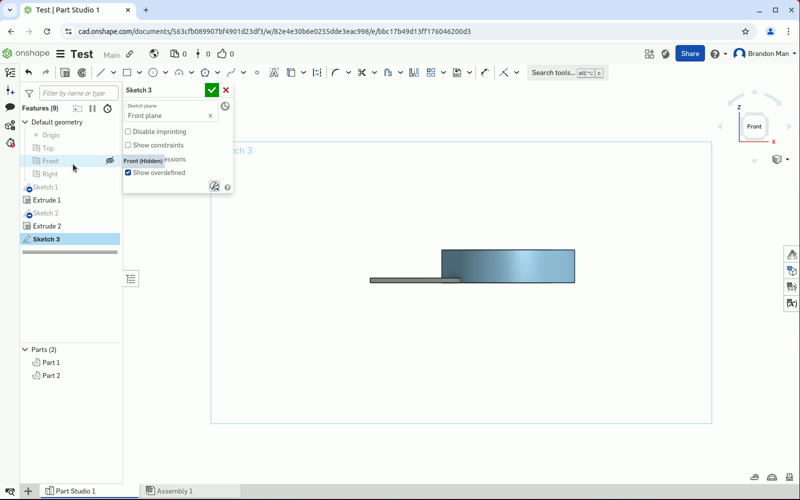
mouse_move(73, 352)
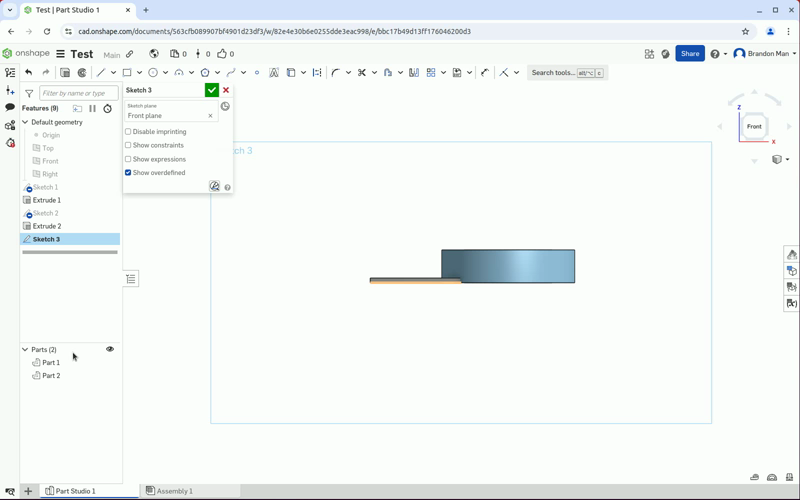
key(y)
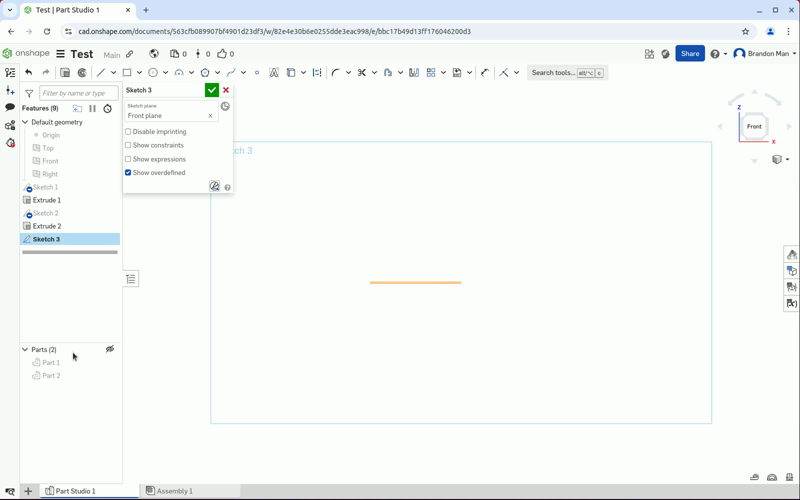
key(l)
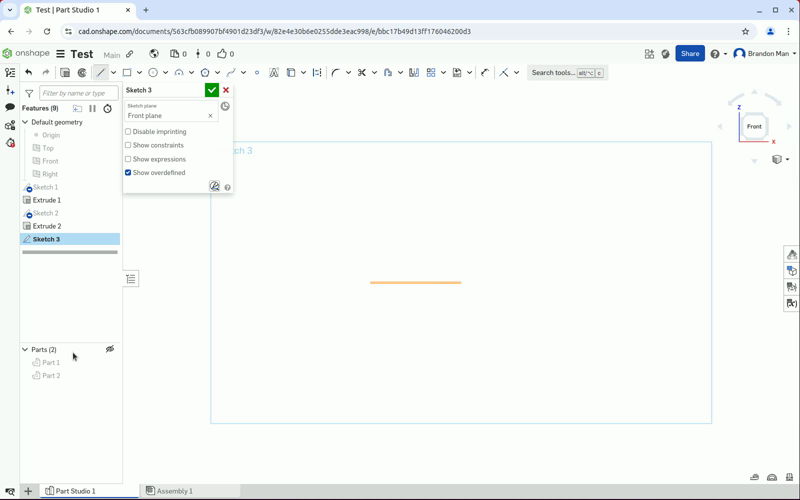
key_down(shift)
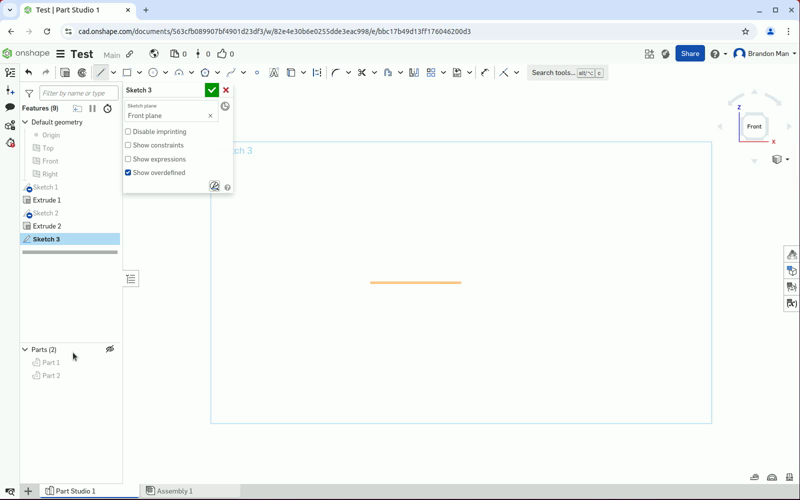
mouse_move(398, 276)
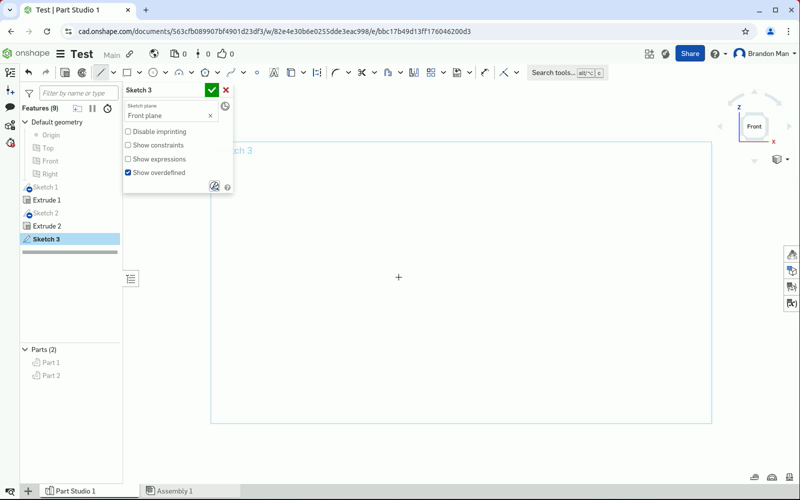
click(398, 276)
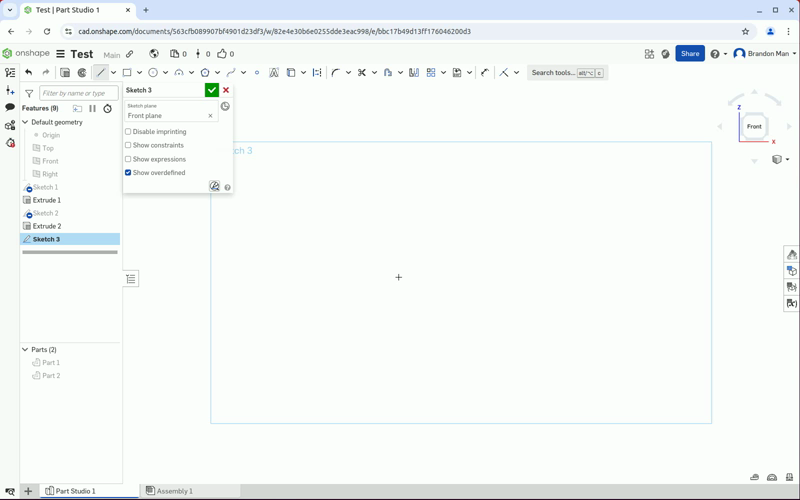
key_up(shift)
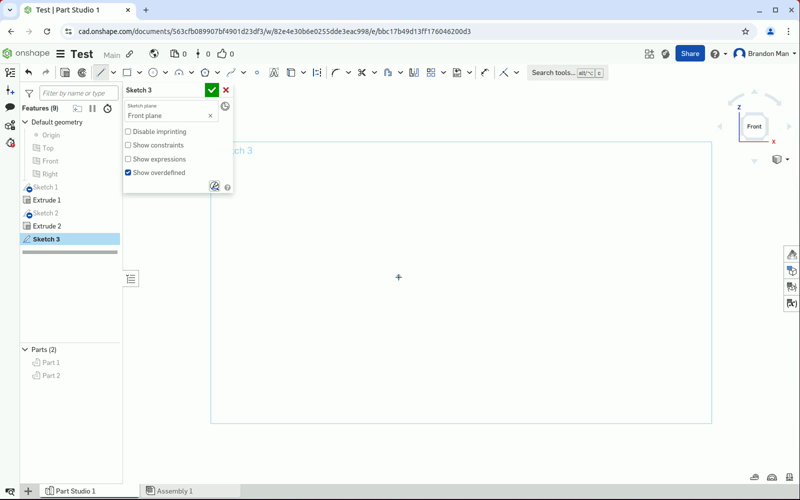
key_down(shift)
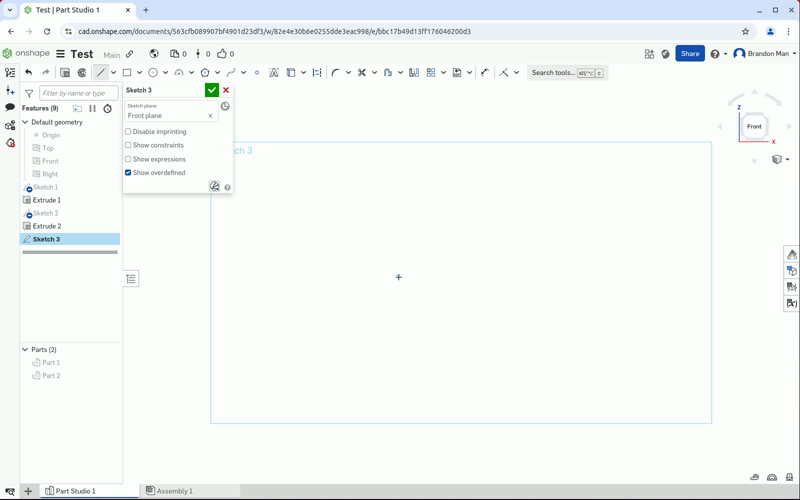
mouse_move(428, 276)
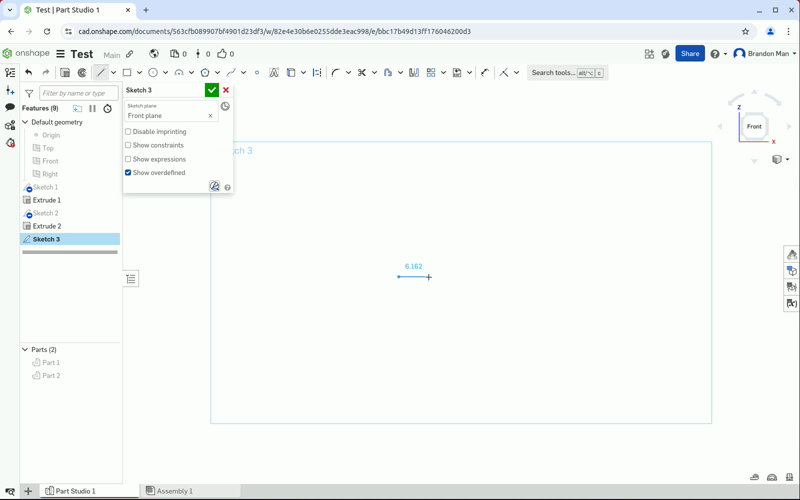
mouse_move(441, 276)
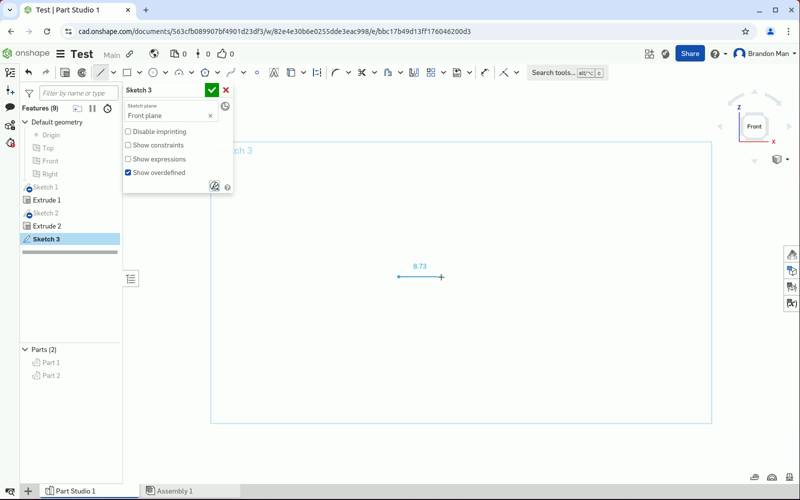
click(441, 276)
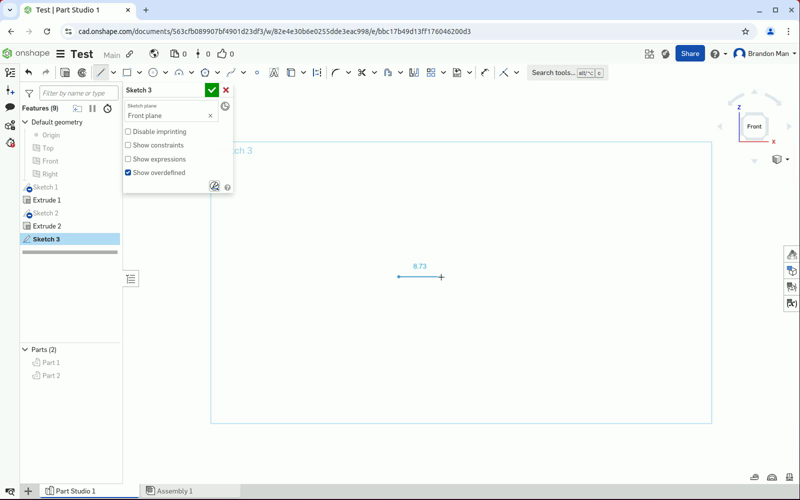
key_up(shift)
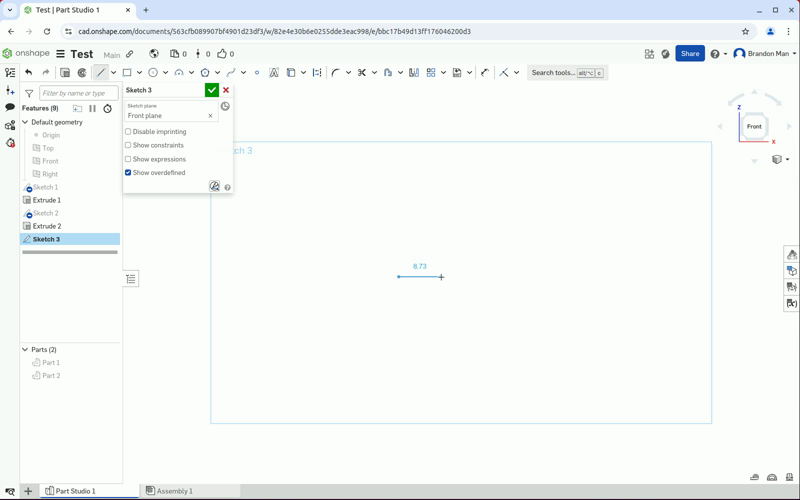
key_down(shift)
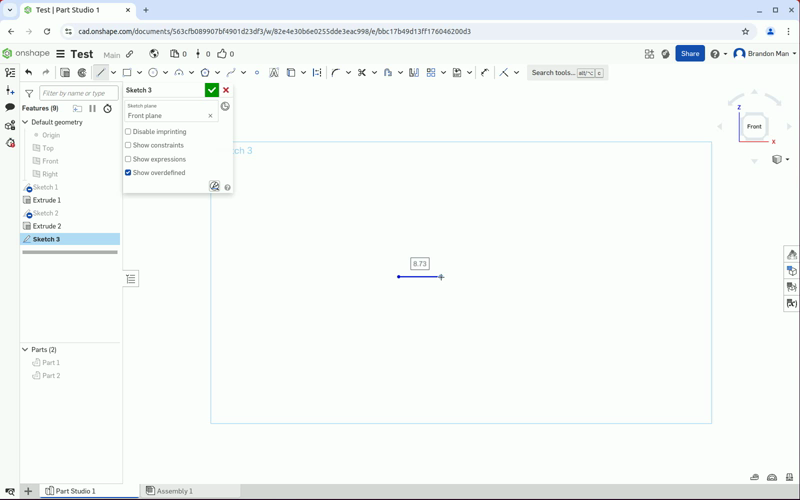
mouse_move(471, 276)
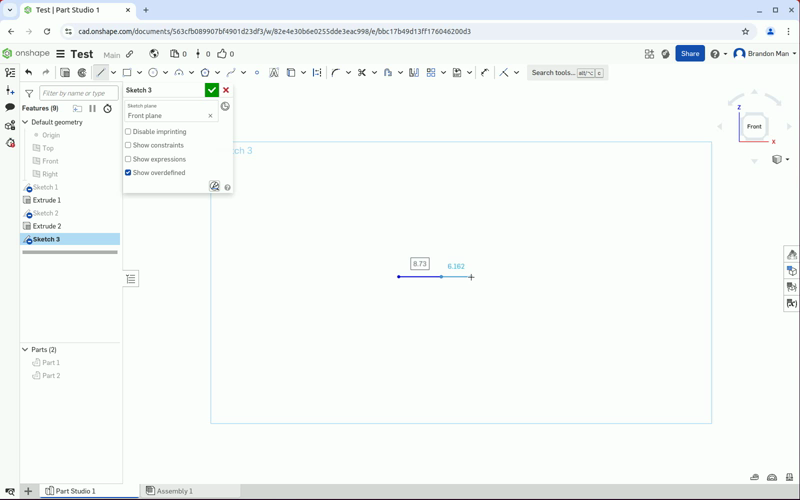
mouse_move(441, 257)
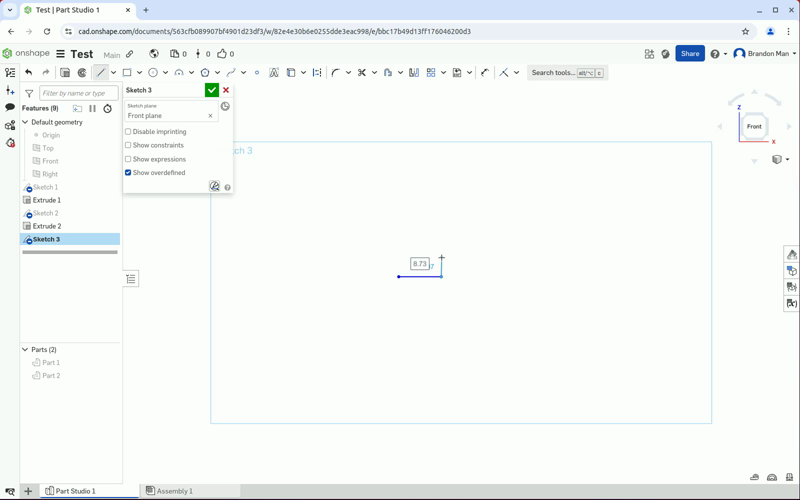
click(441, 257)
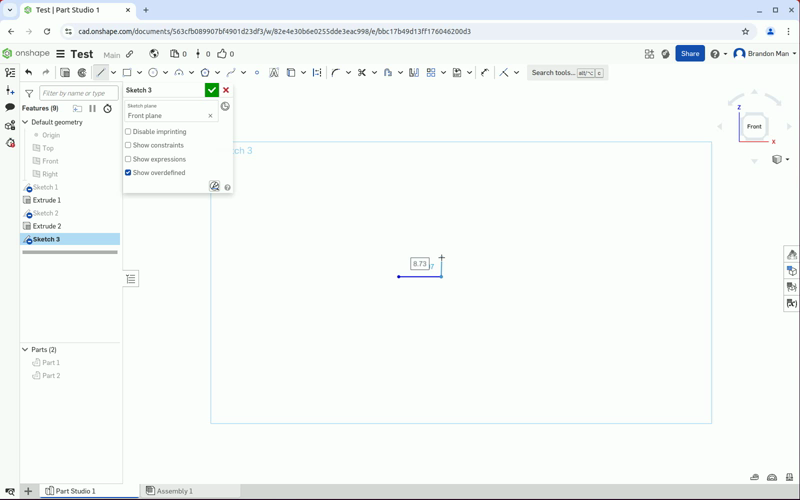
key_up(shift)
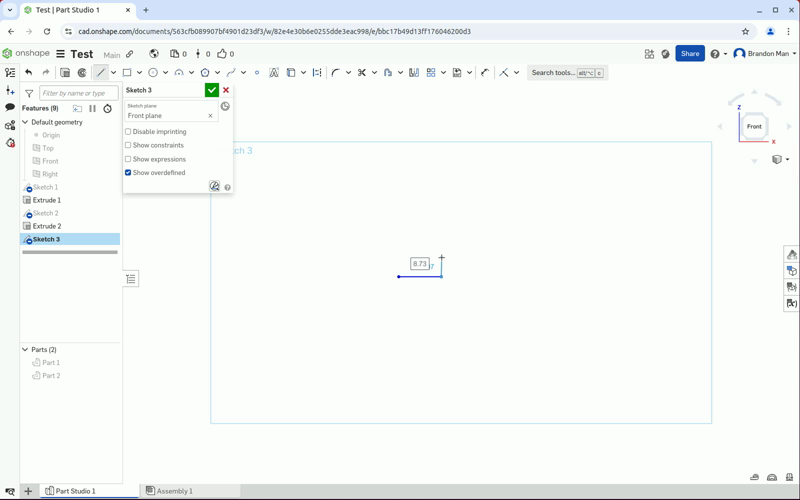
mouse_move(471, 257)
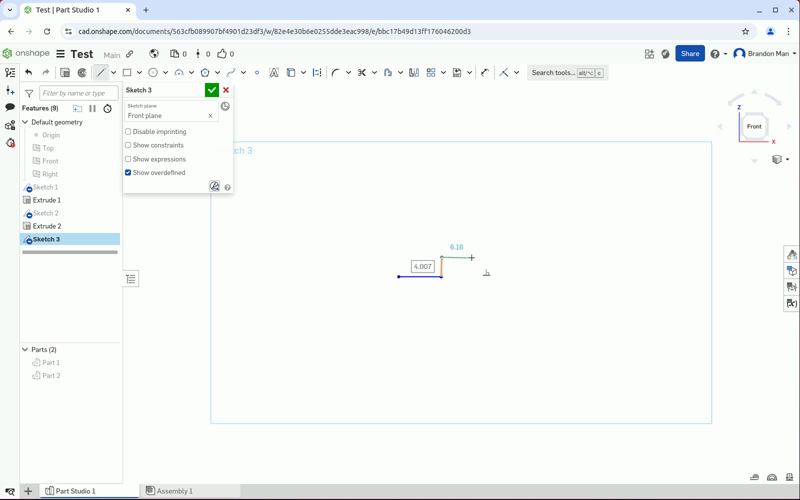
key_down(shift)
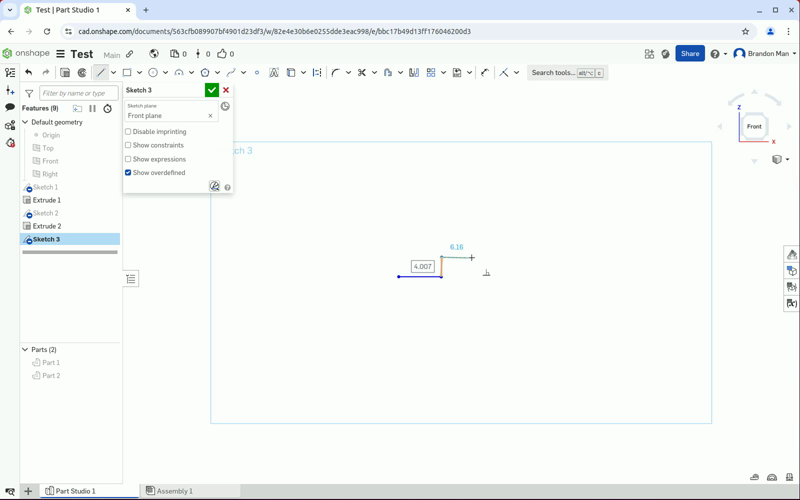
mouse_move(398, 276)
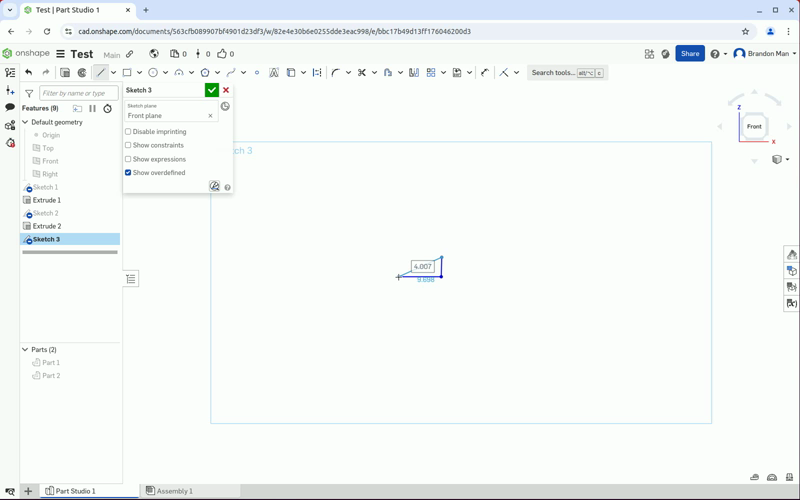
key_up(shift)
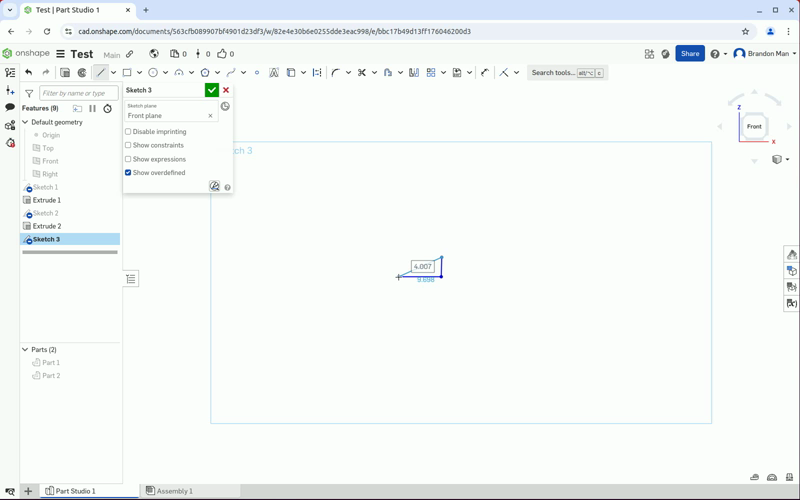
click(398, 276)
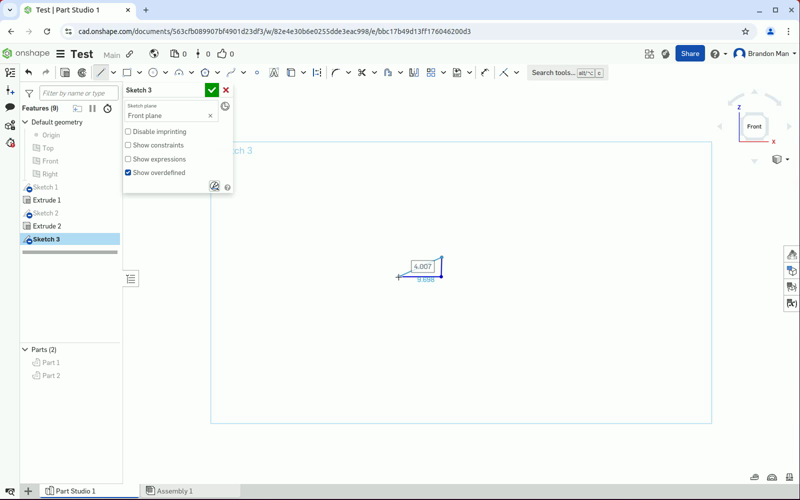
key(esc)
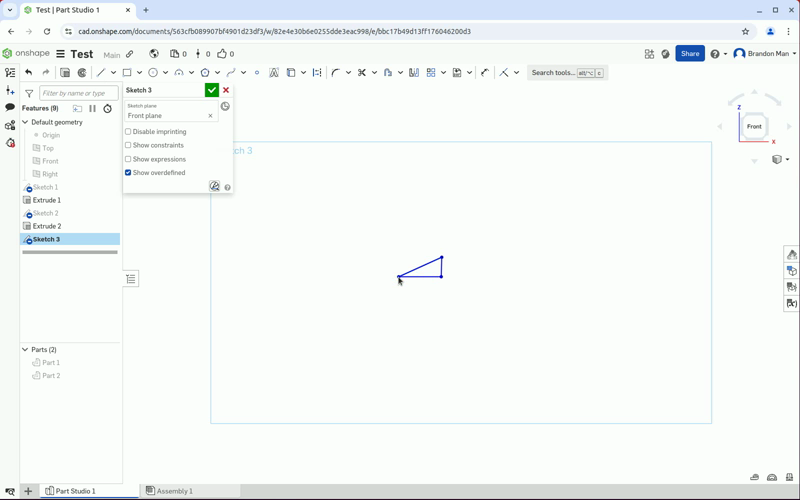
mouse_move(440, 265)
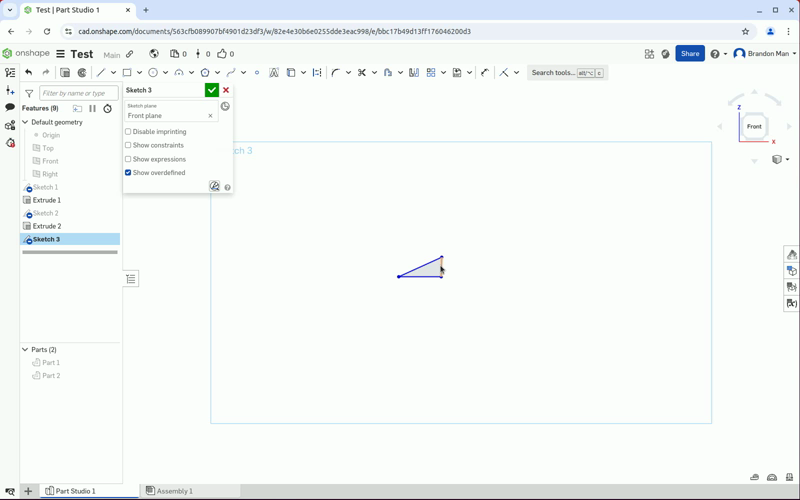
scroll(6)
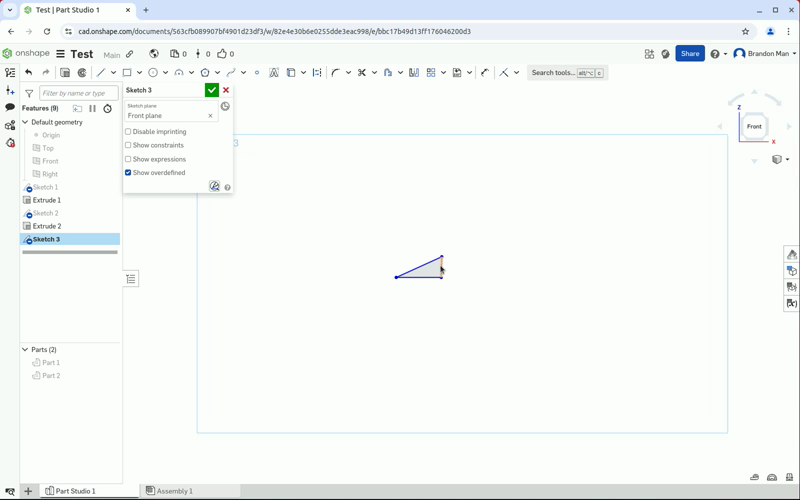
scroll(6)
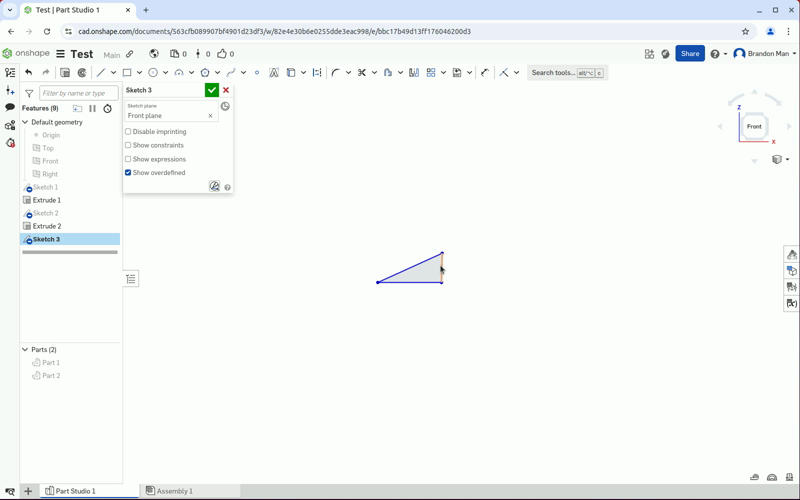
scroll(6)
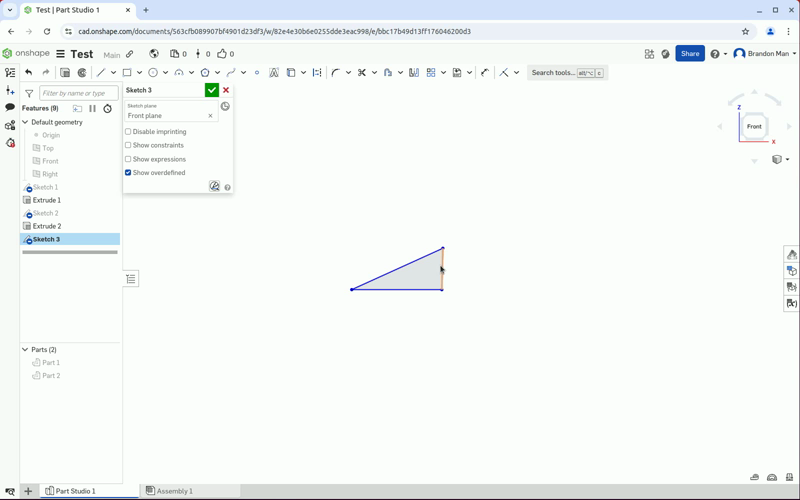
scroll(6)
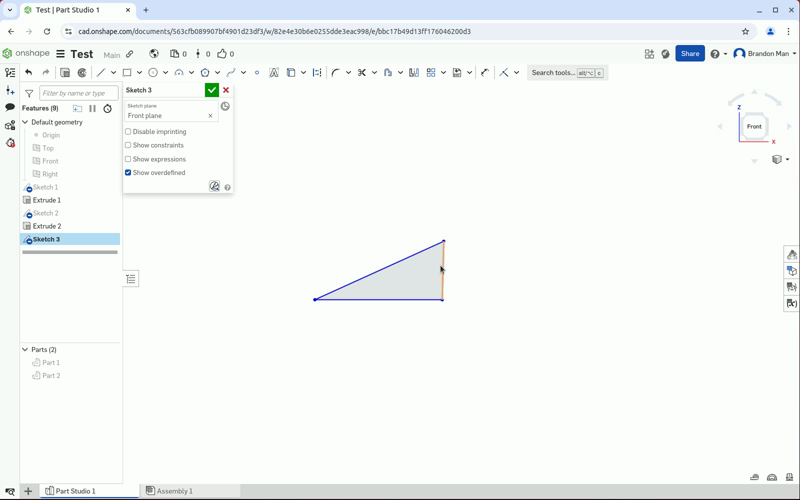
scroll(6)
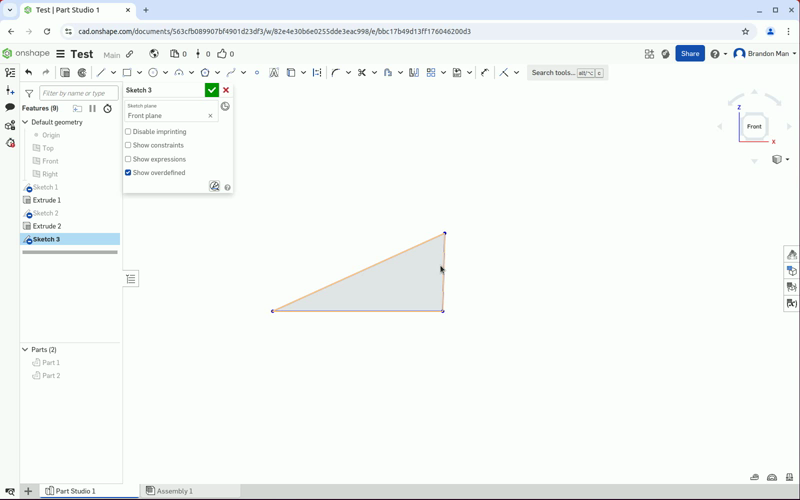
scroll(6)
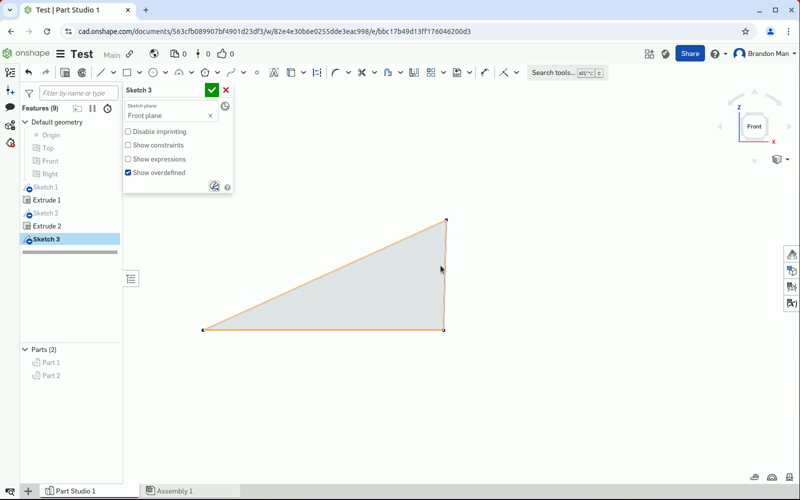
scroll(6)
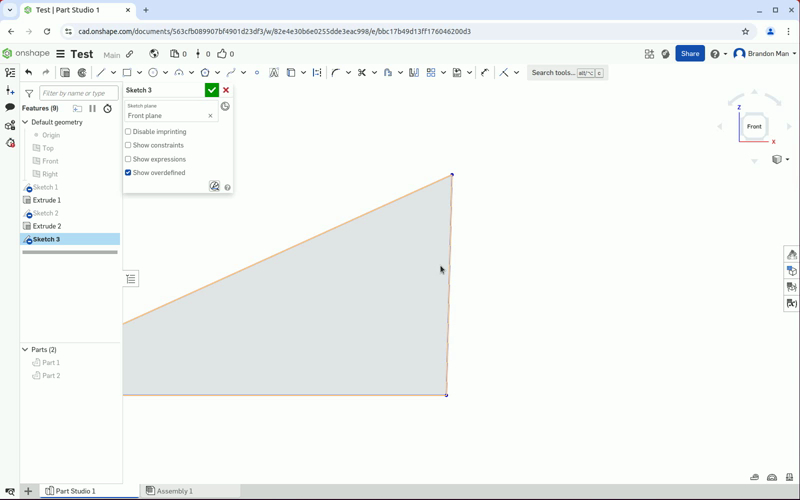
click(440, 265)
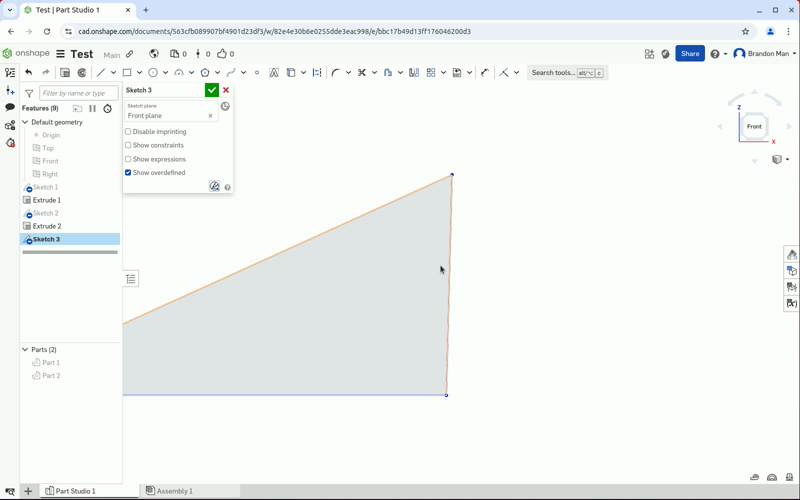
scroll(-6)
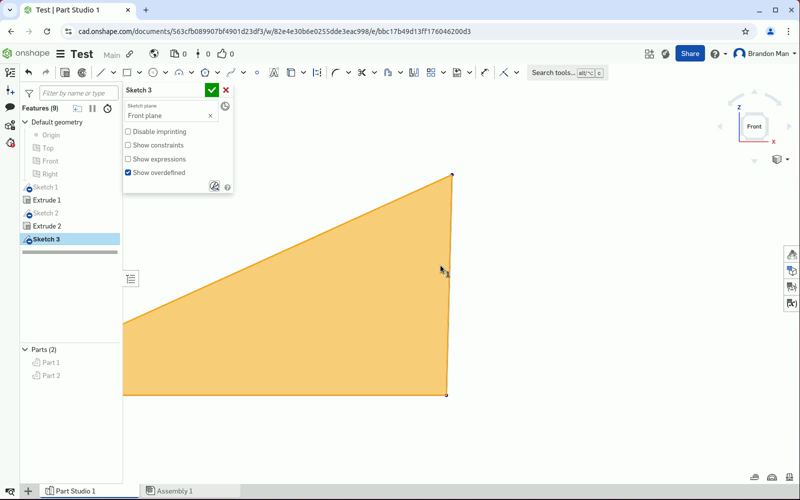
scroll(-6)
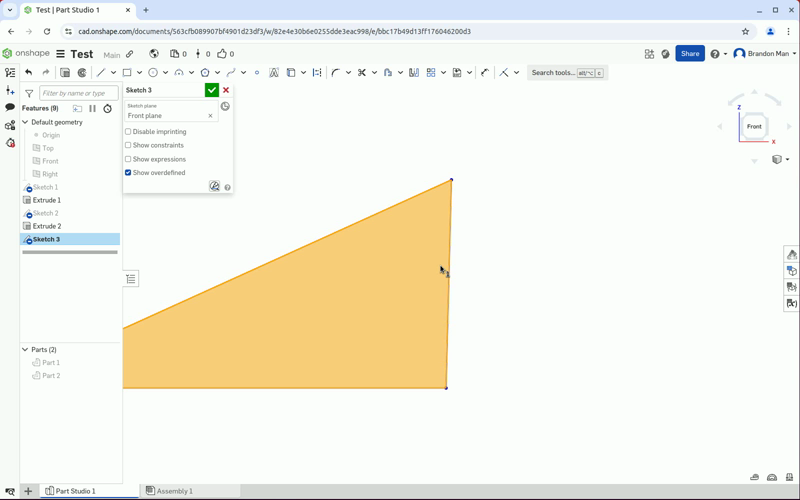
scroll(-6)
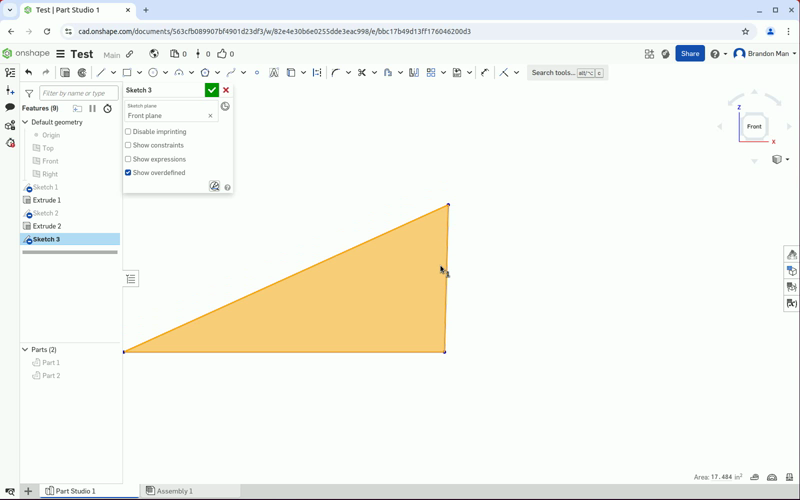
scroll(-6)
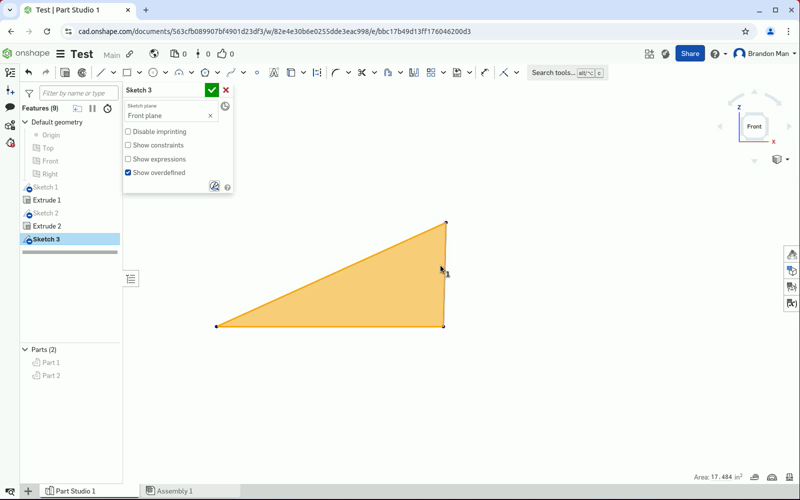
scroll(-6)
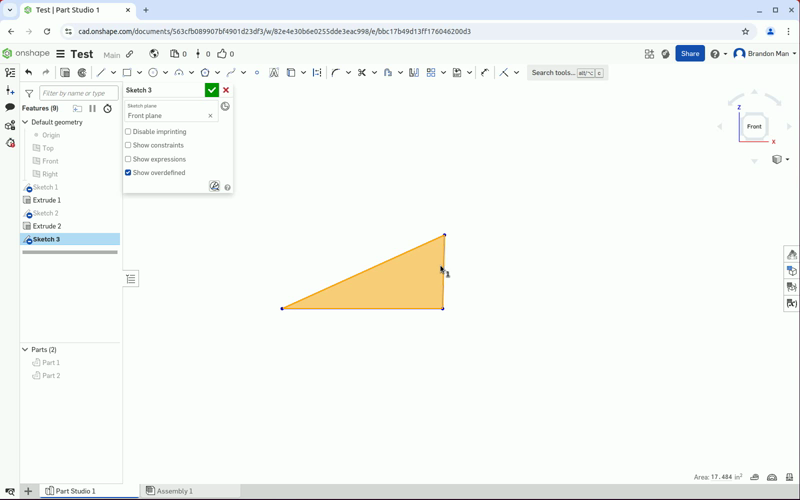
scroll(-6)
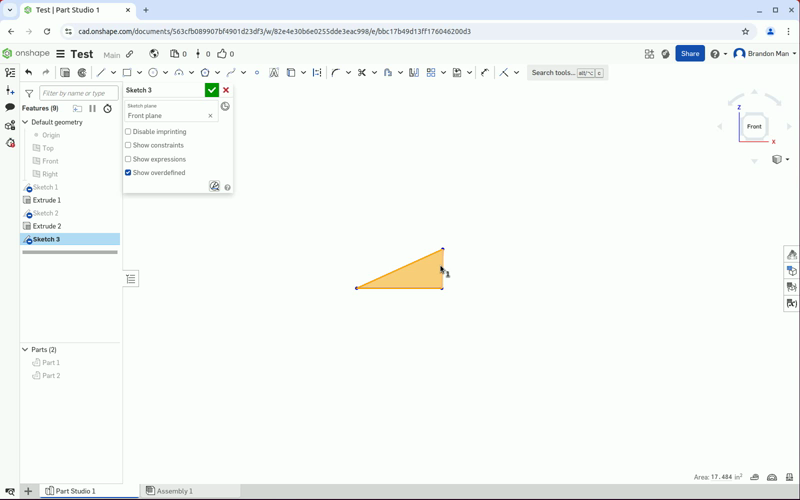
scroll(-6)
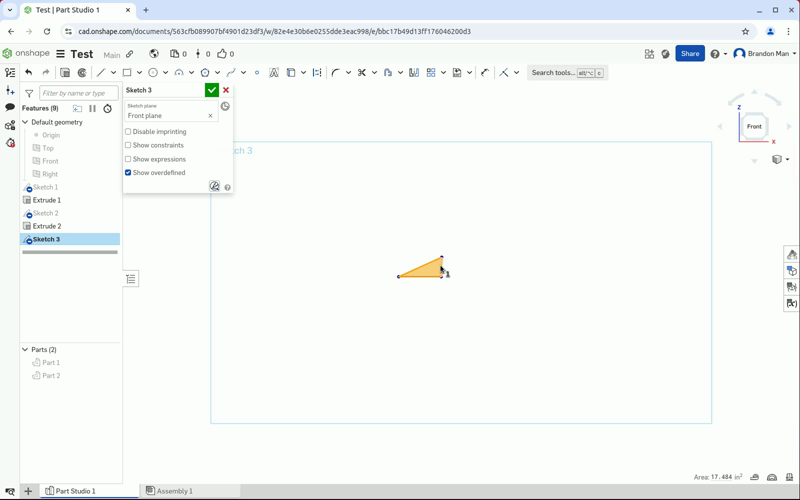
mouse_move(73, 352)
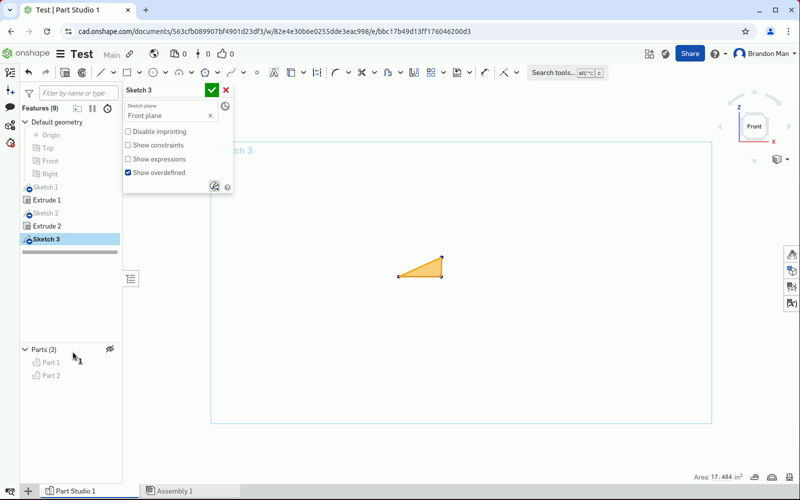
key(shift+y)
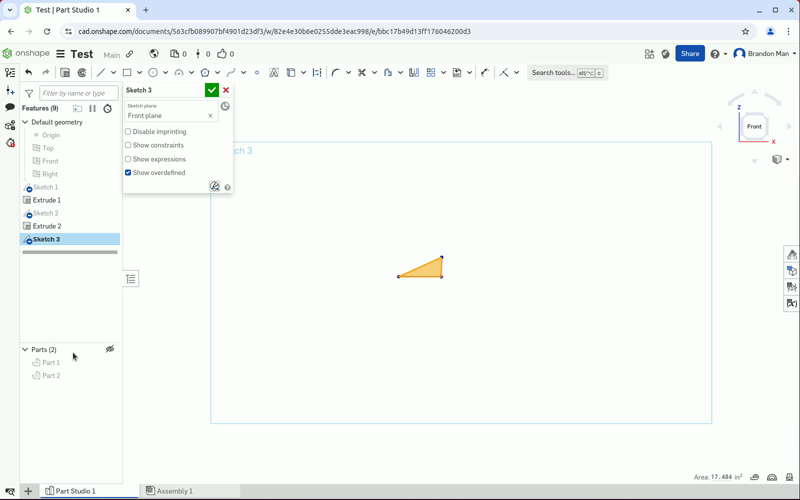
key(shift+e)
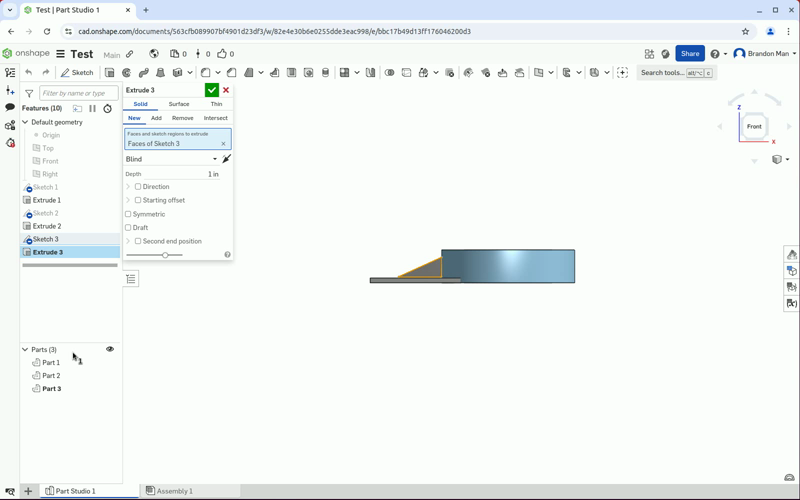
mouse_move(143, 106)
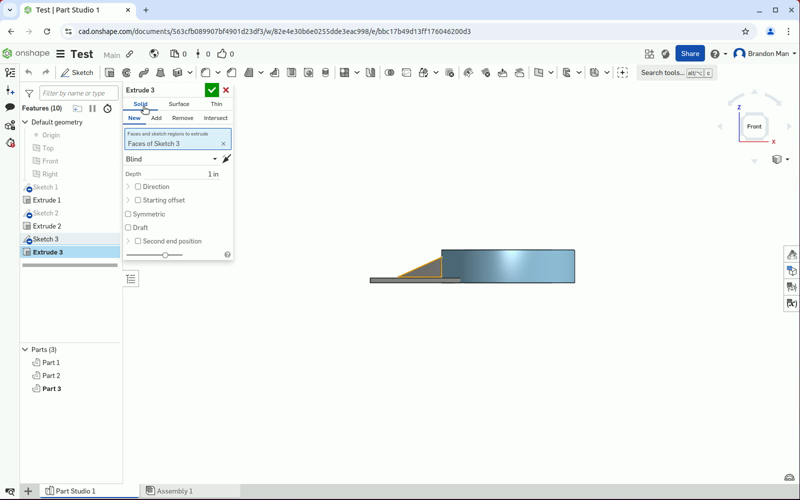
click(143, 106)
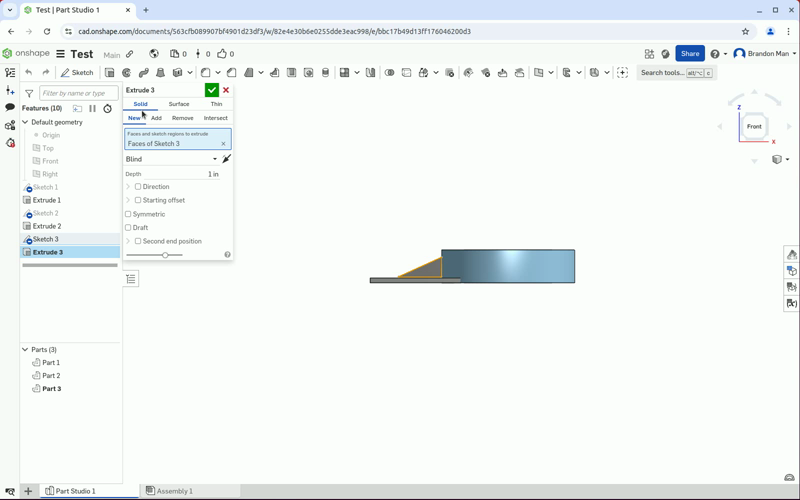
mouse_move(137, 120)
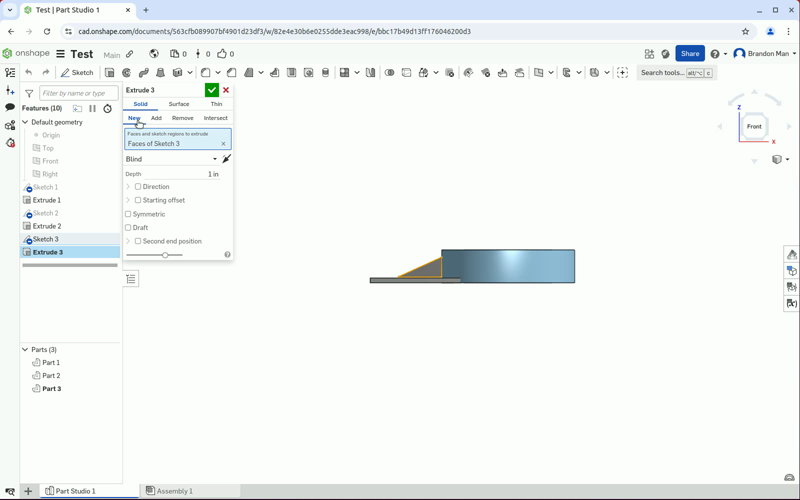
click(137, 120)
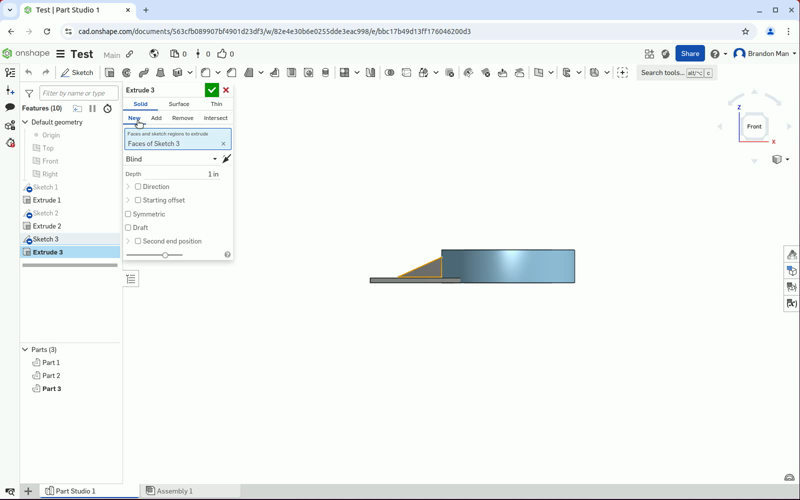
key(tab, 4)
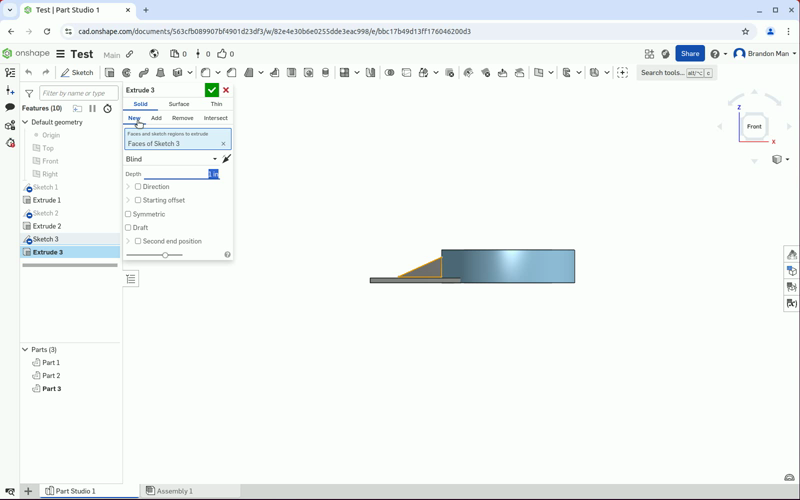
text(-2.889)
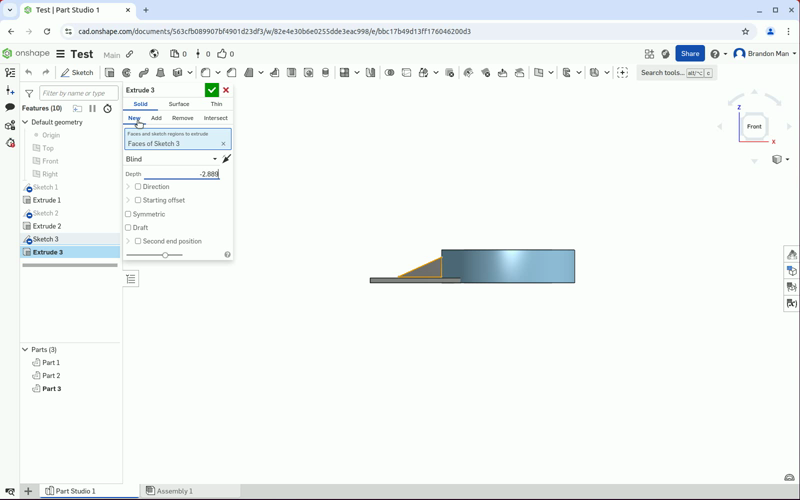
key(enter)
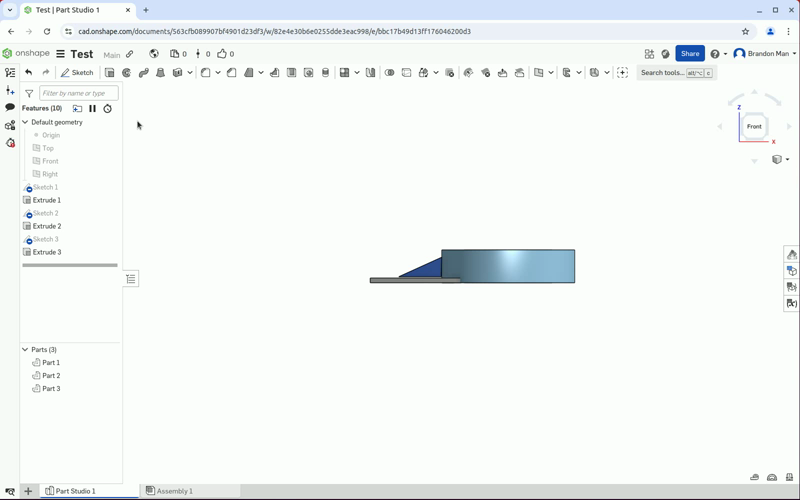
key(shift+h)
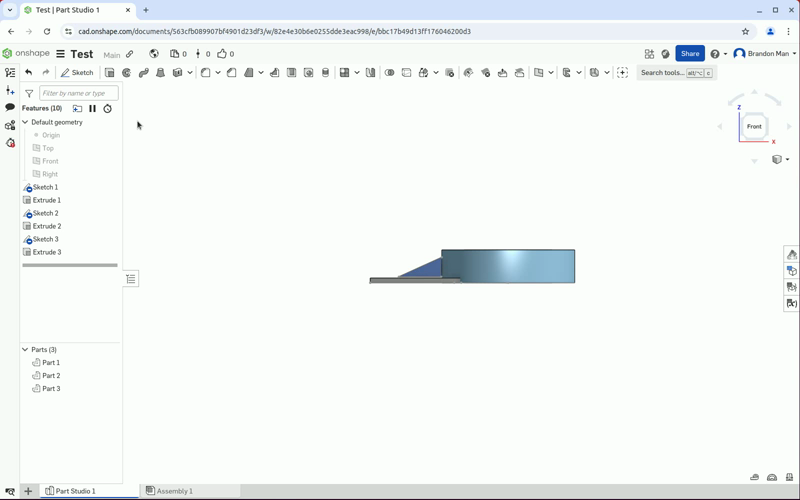
key(shift+h)
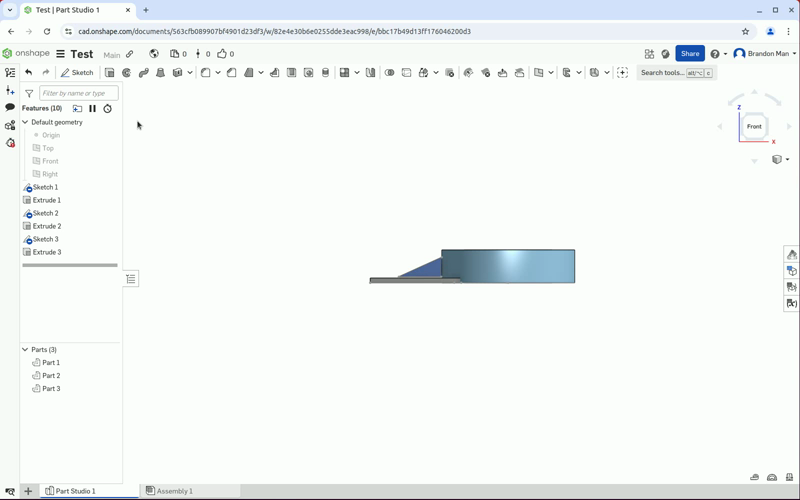
key(shift+7)
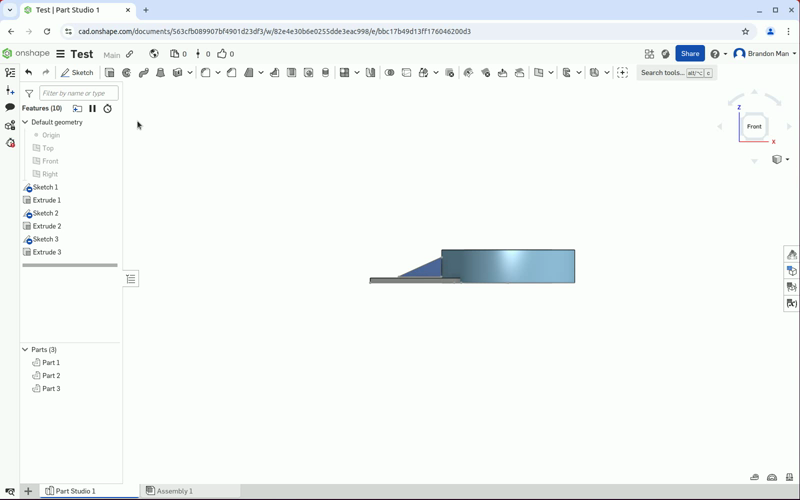
key(left, 2)
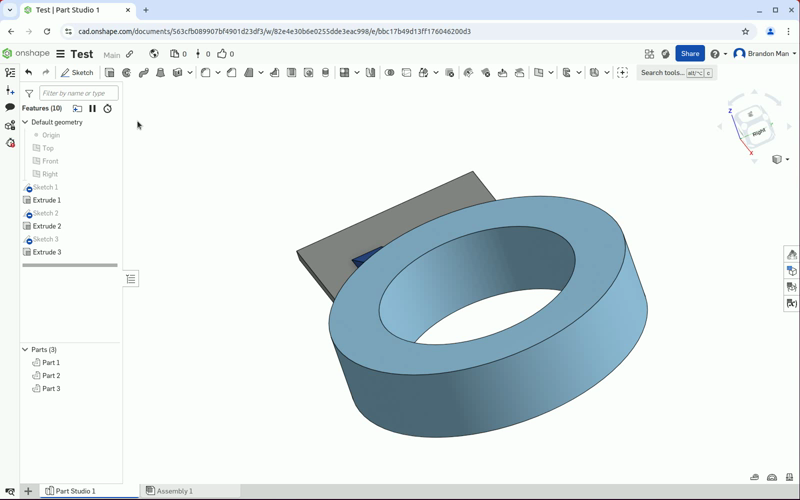
key(down, 2)
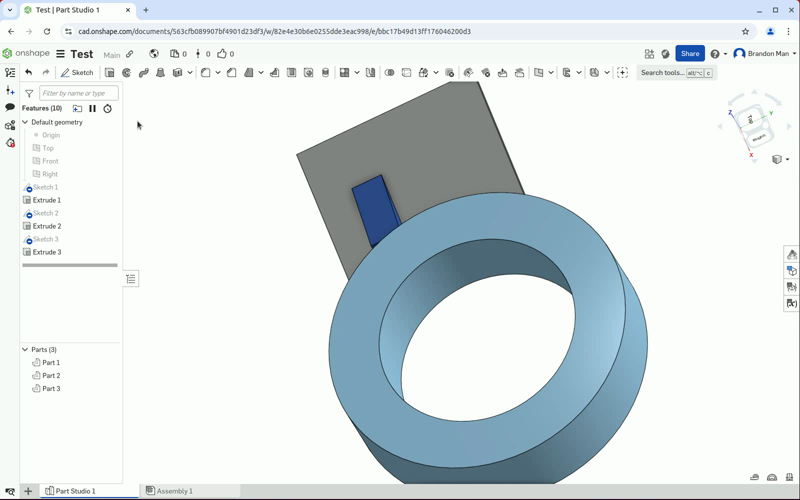
key(up, 2)
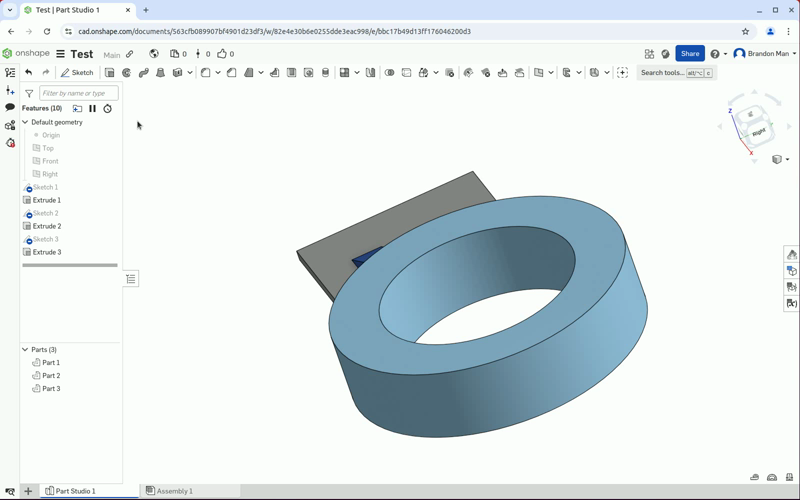
key(right, 2)
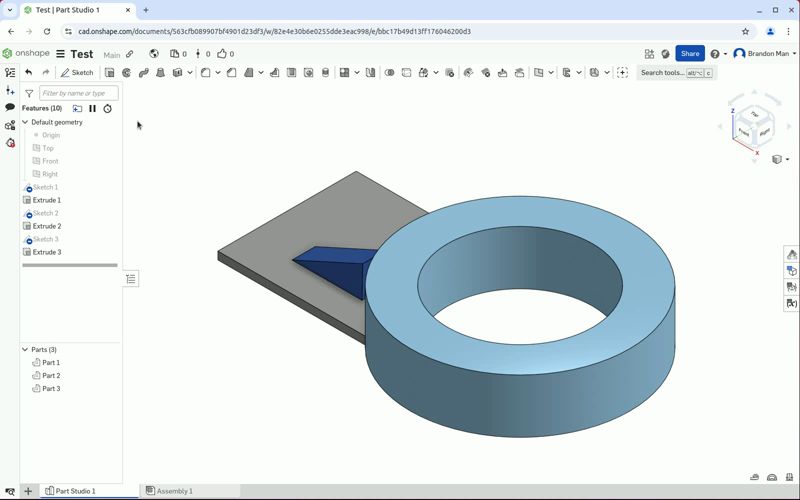
mouse_move(73, 189)
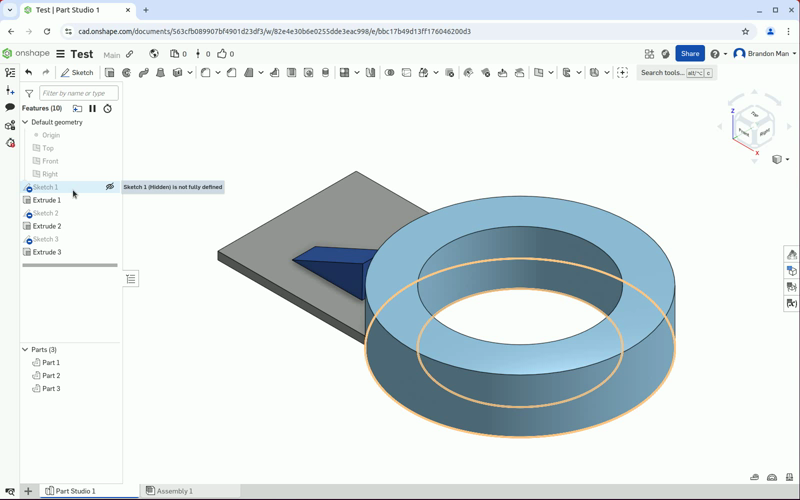
click(73, 189)